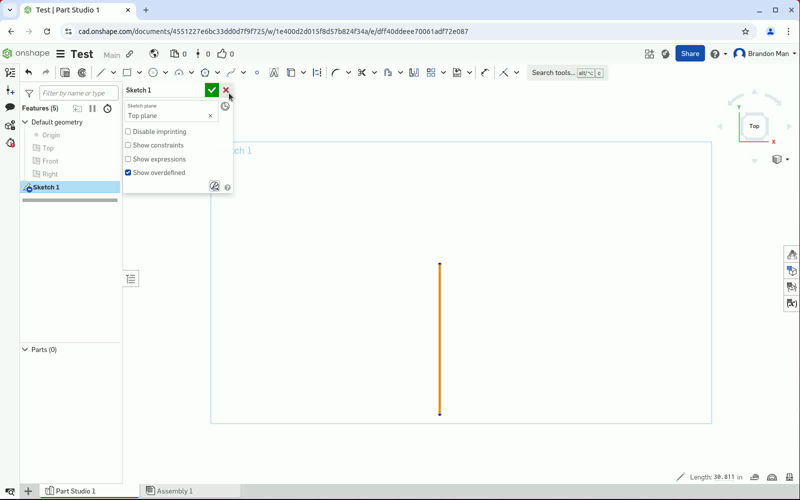
key(shift+h)
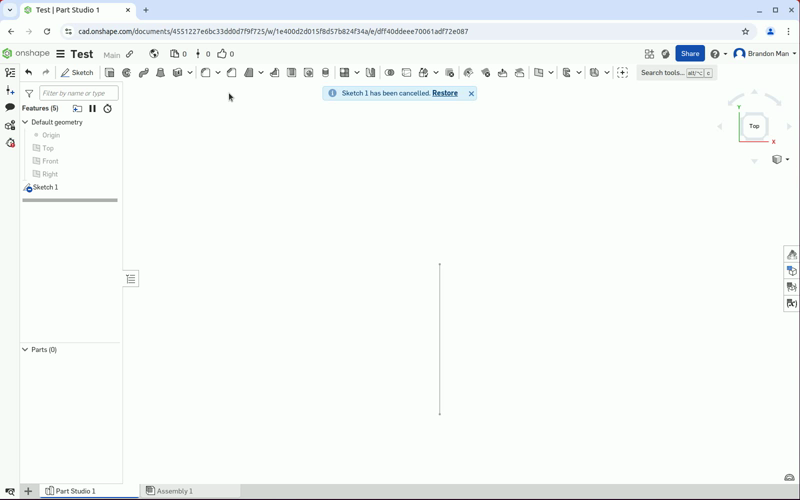
mouse_move(73, 352)
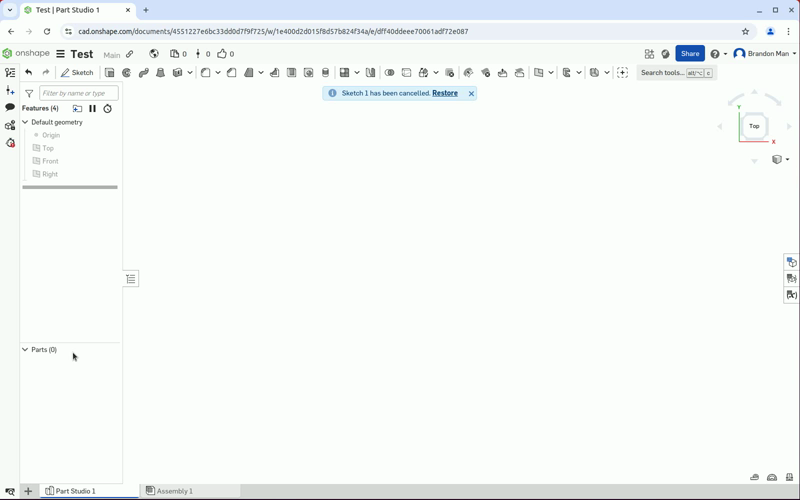
key(y)
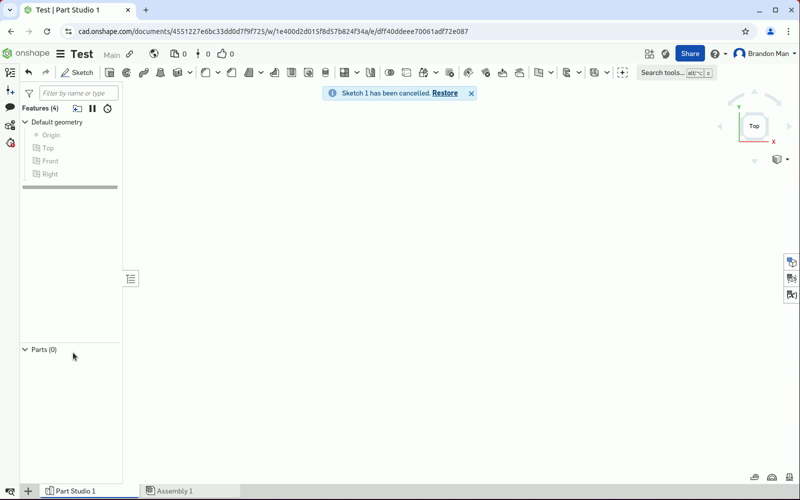
key(shift+p)
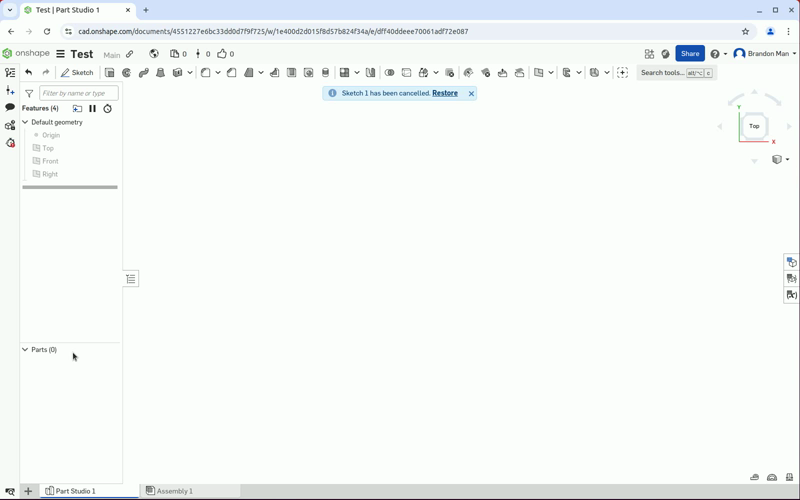
key(space)
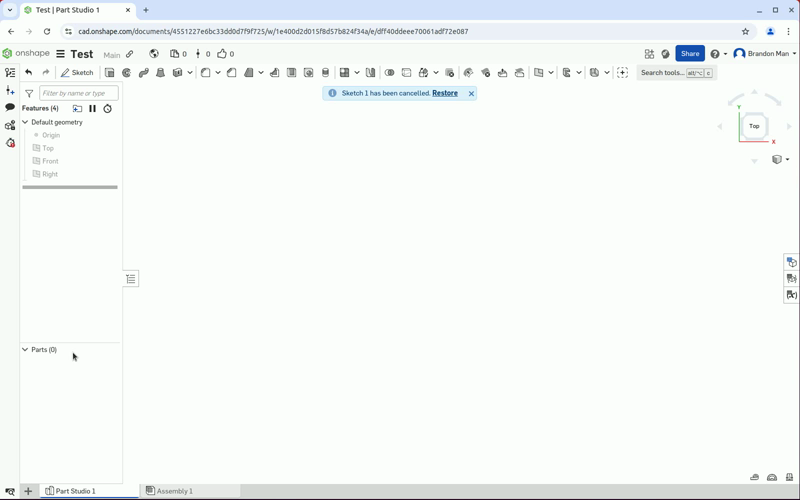
key_down(shift)
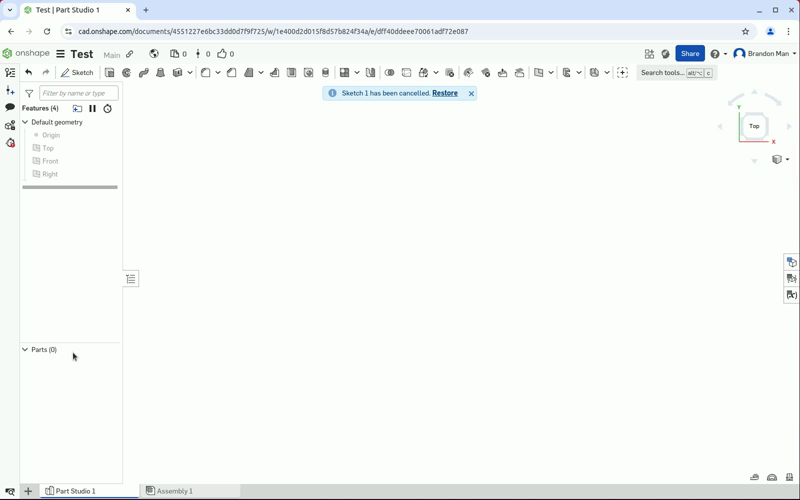
key(up)
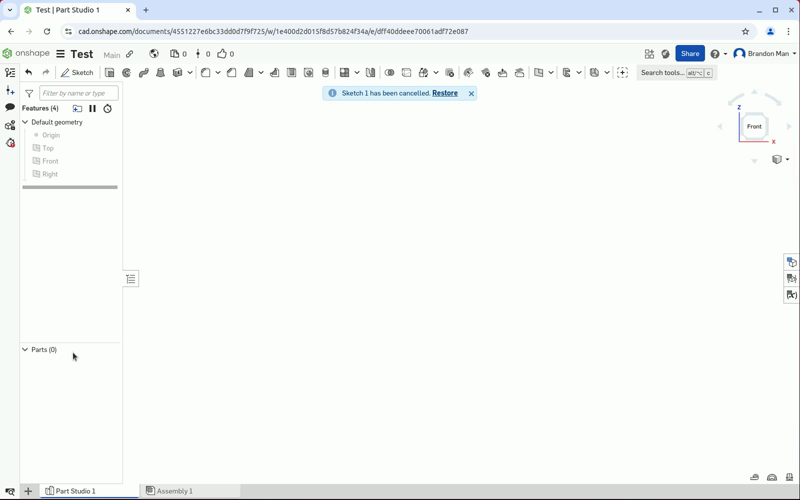
key_up(shift)
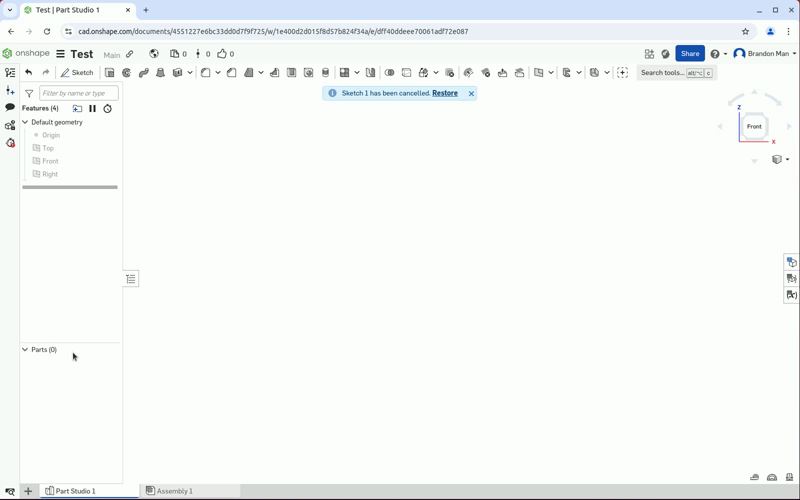
mouse_move(73, 352)
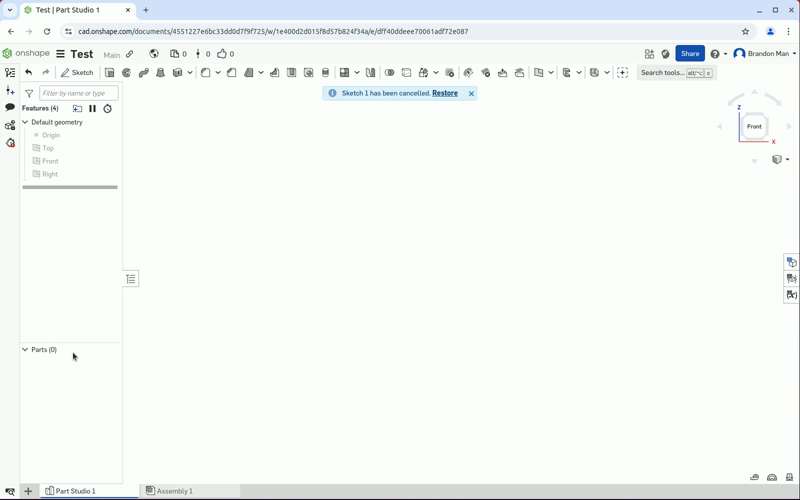
key(shift+y)
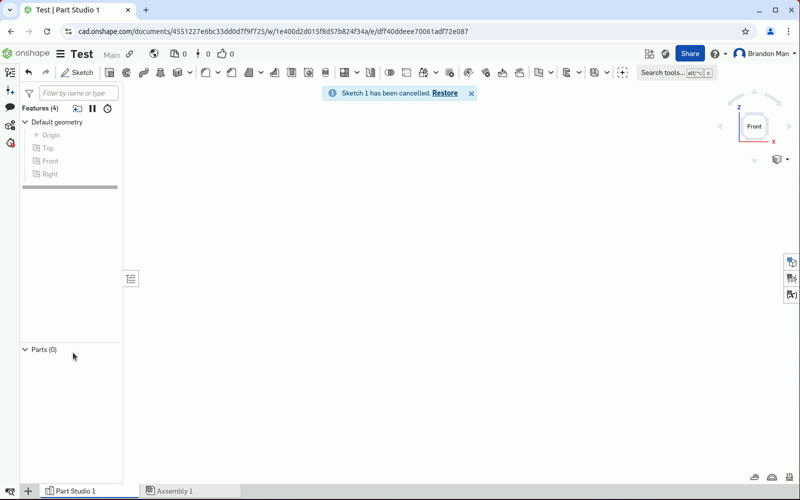
key(shift+s)
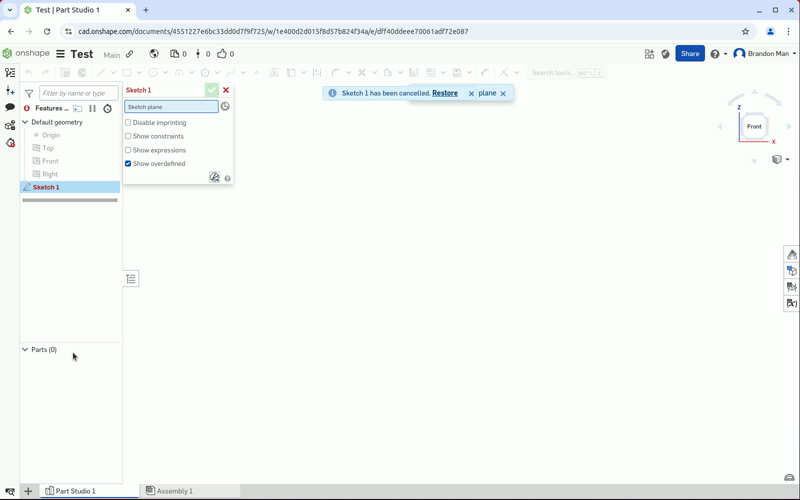
mouse_move(73, 163)
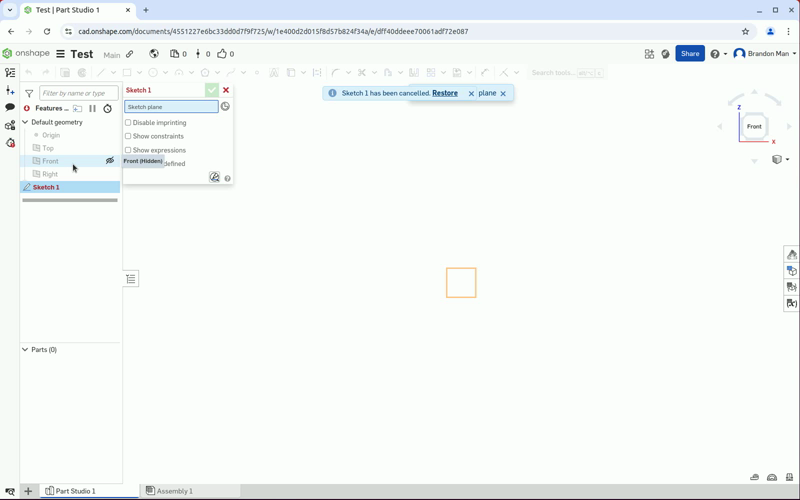
click(73, 163)
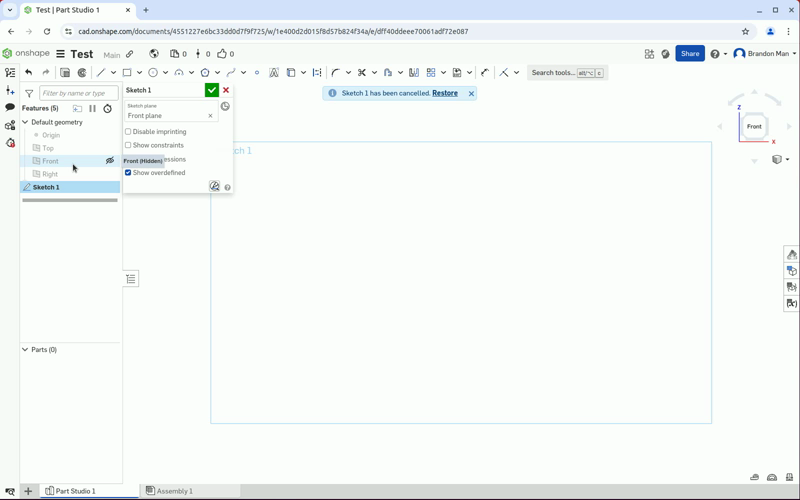
mouse_move(73, 352)
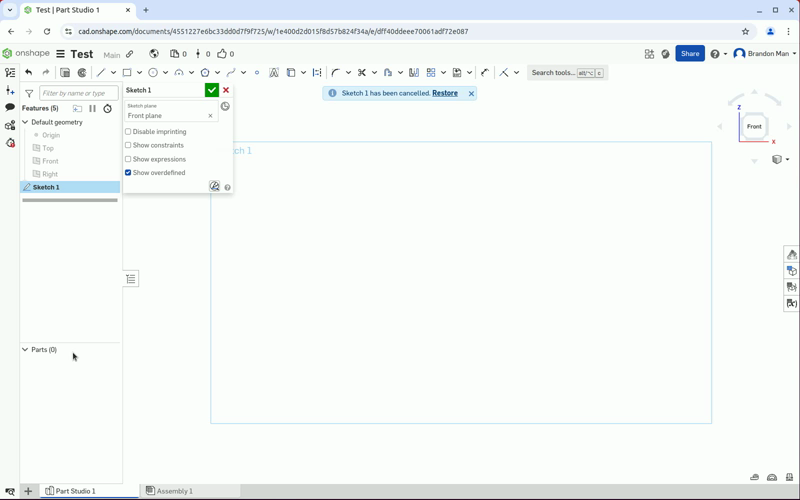
key(y)
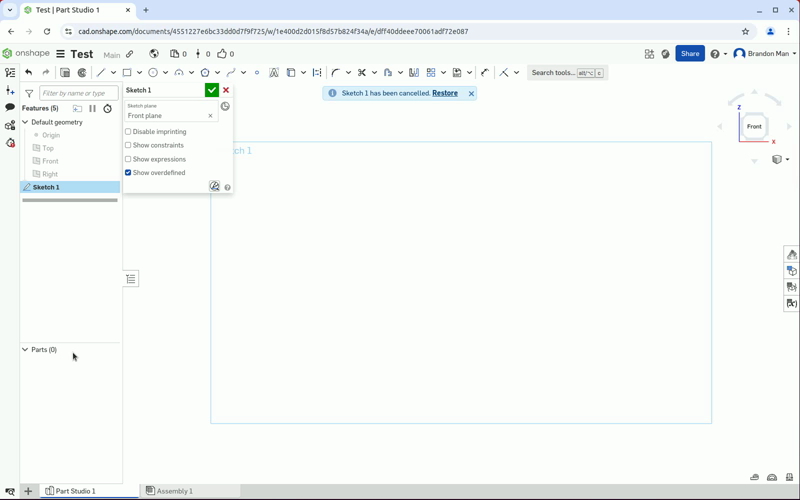
key(l)
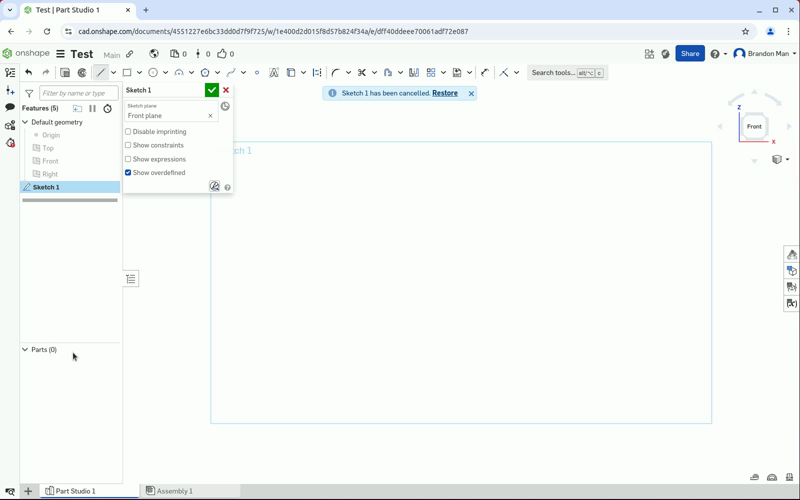
key_down(shift)
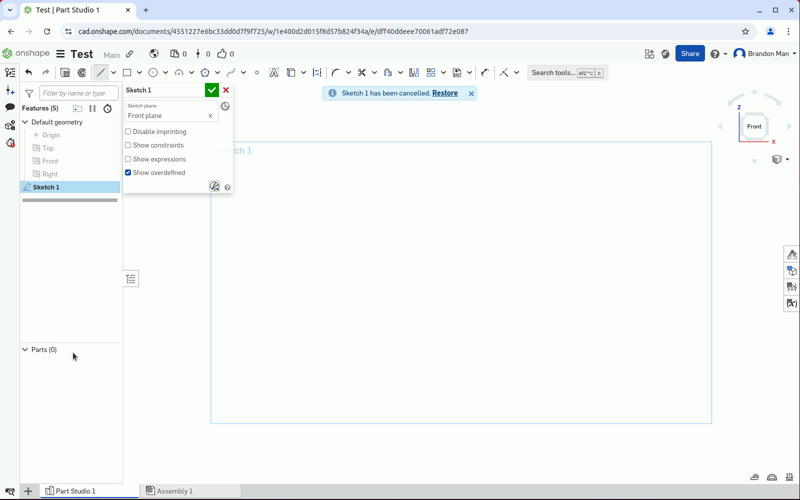
mouse_move(460, 282)
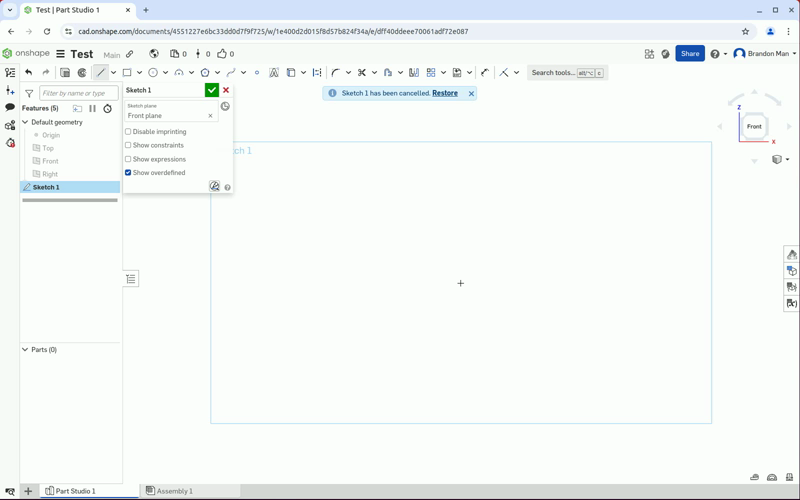
click(460, 282)
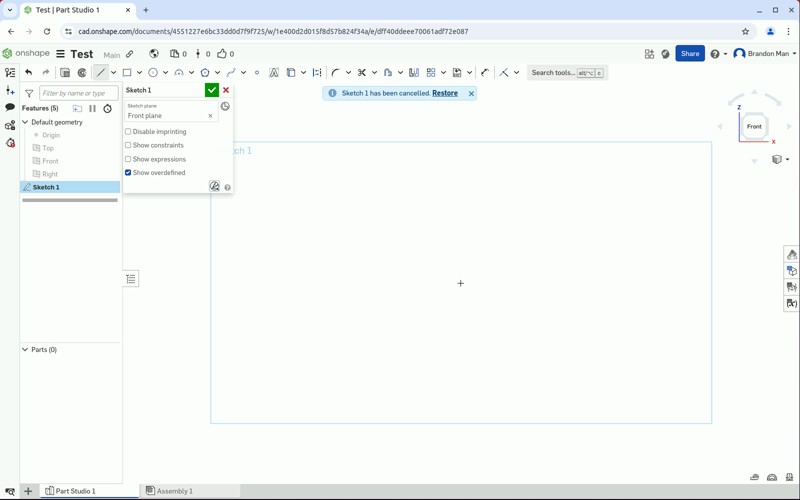
key_up(shift)
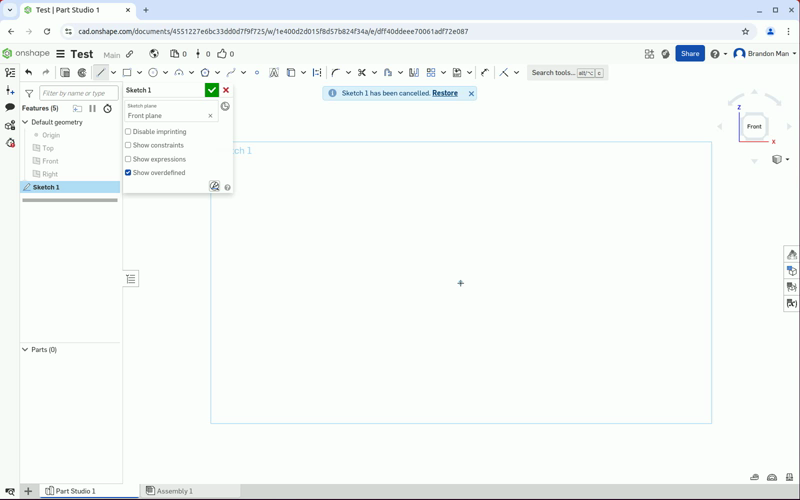
key_down(shift)
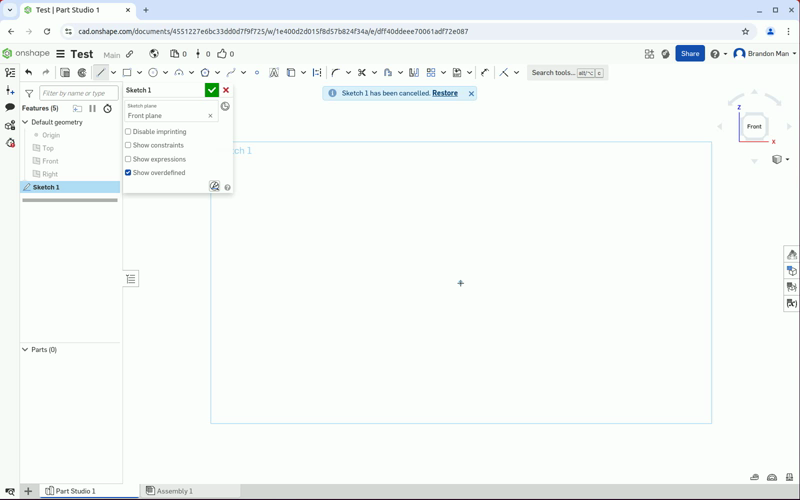
mouse_move(536, 282)
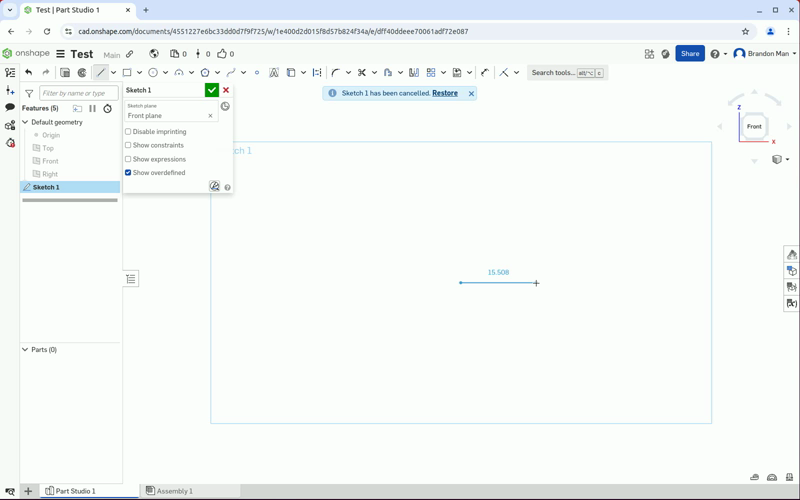
click(536, 282)
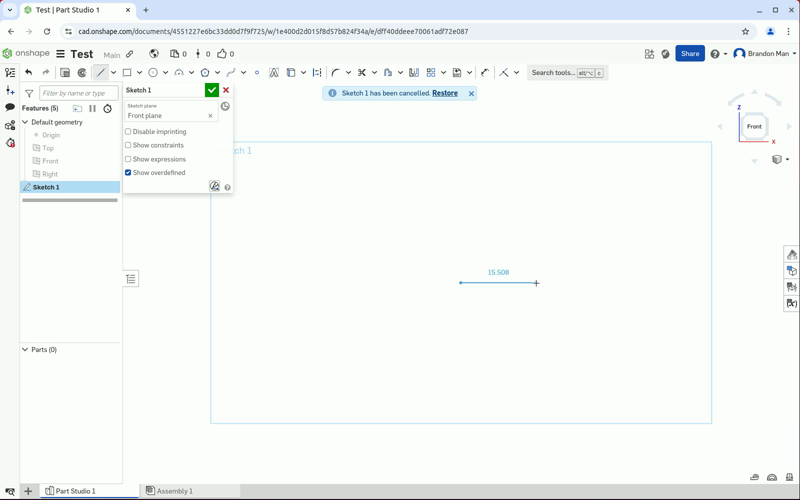
key_up(shift)
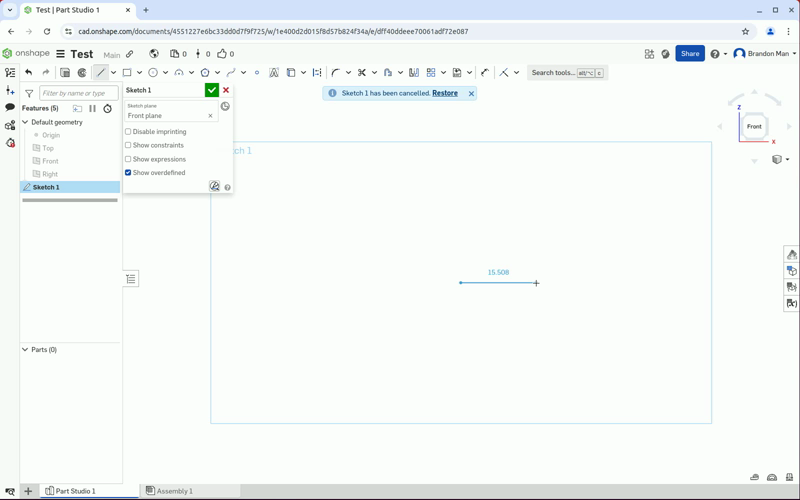
key_down(shift)
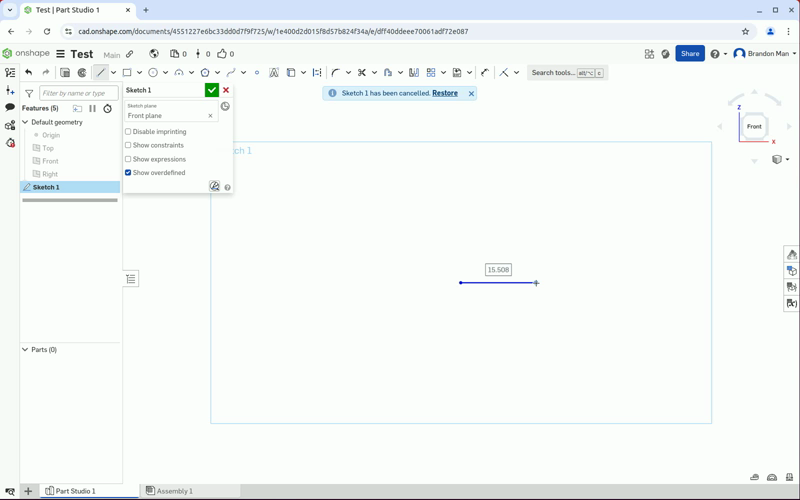
mouse_move(566, 282)
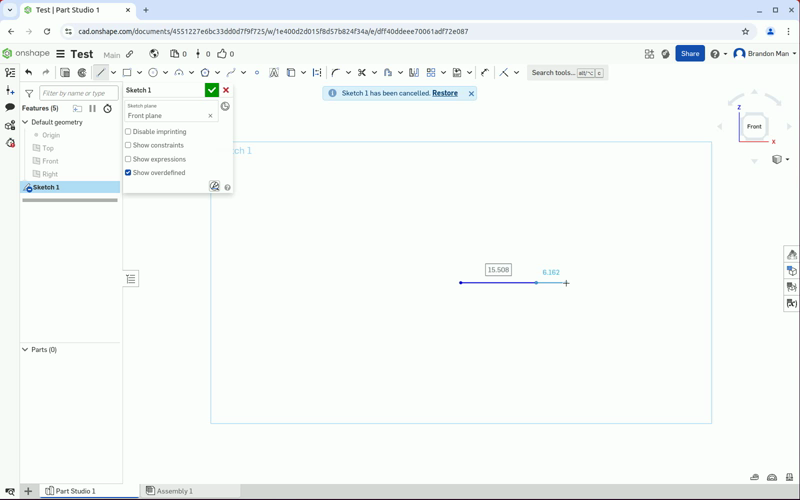
mouse_move(536, 264)
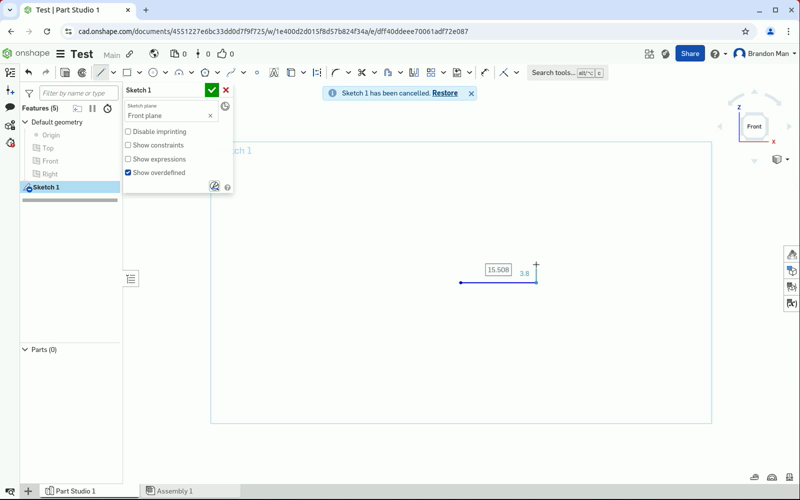
click(536, 264)
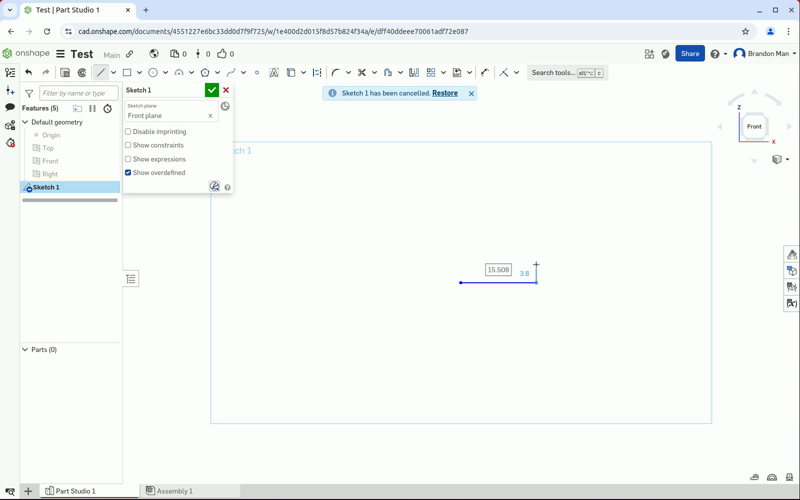
key_up(shift)
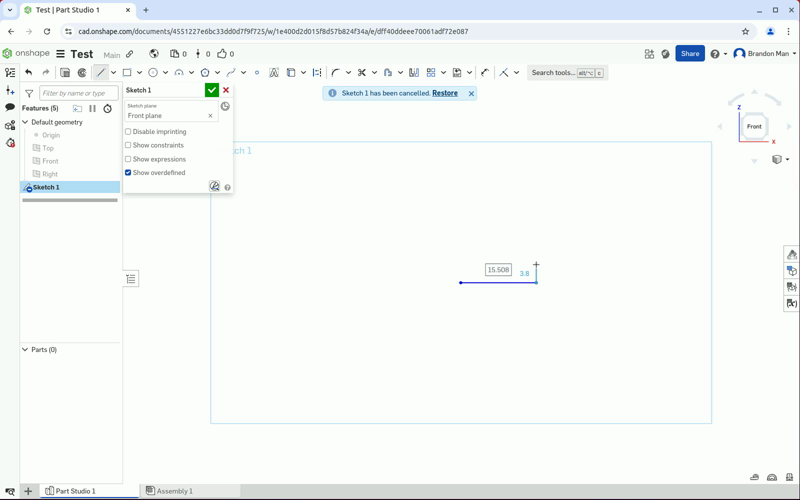
key_down(shift)
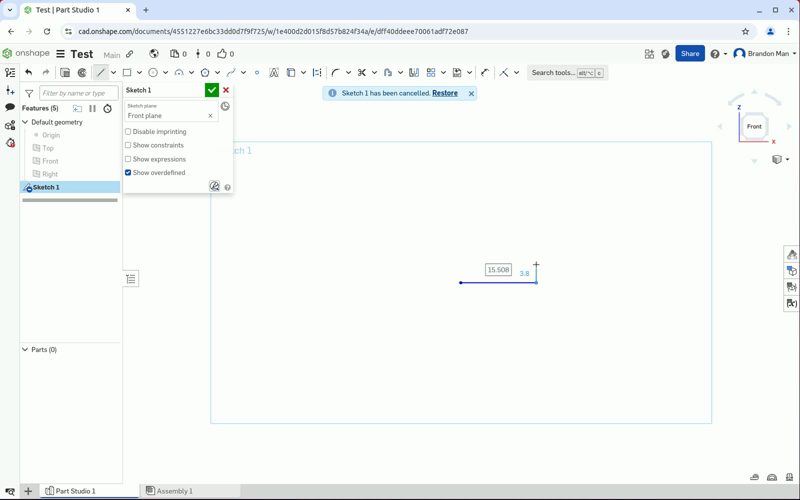
mouse_move(460, 264)
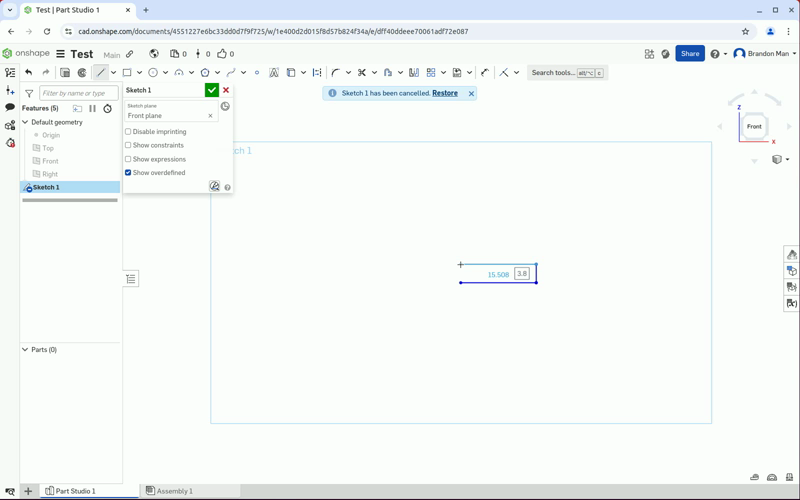
click(460, 264)
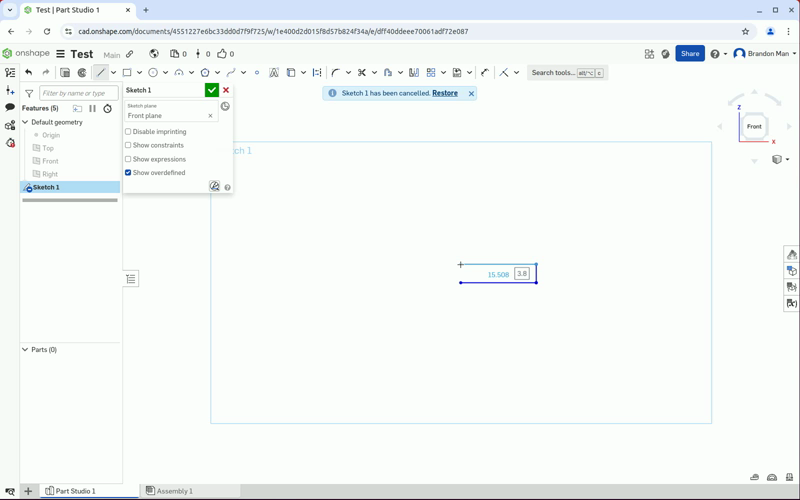
key_up(shift)
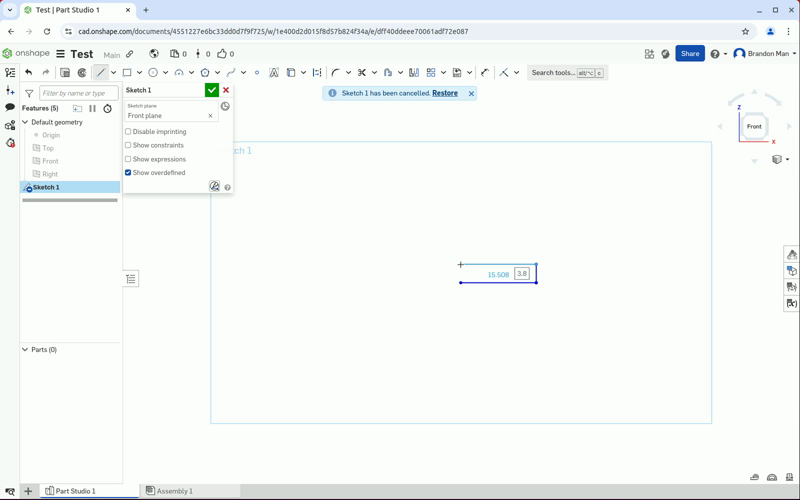
mouse_move(490, 264)
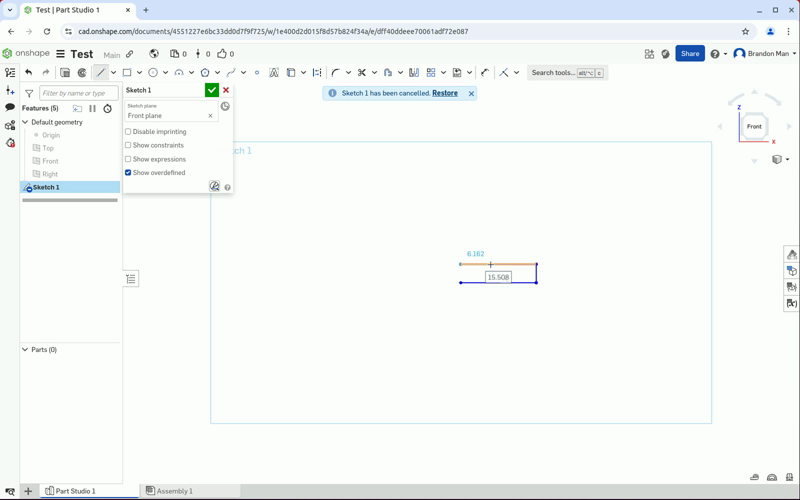
key_down(shift)
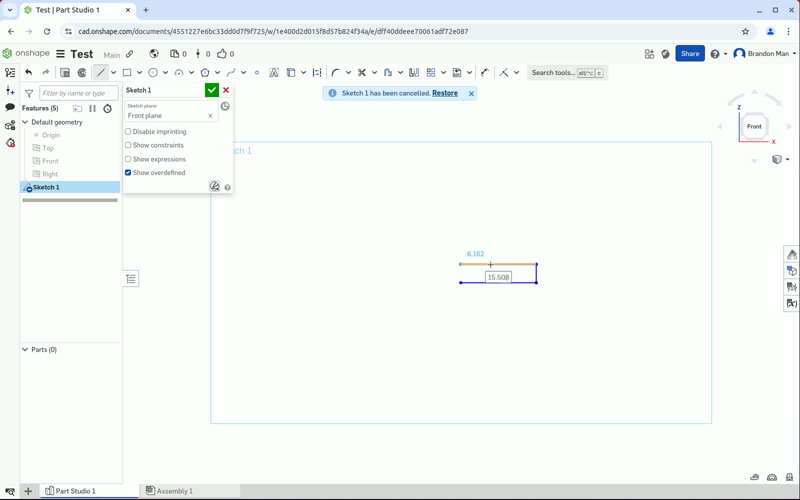
mouse_move(460, 282)
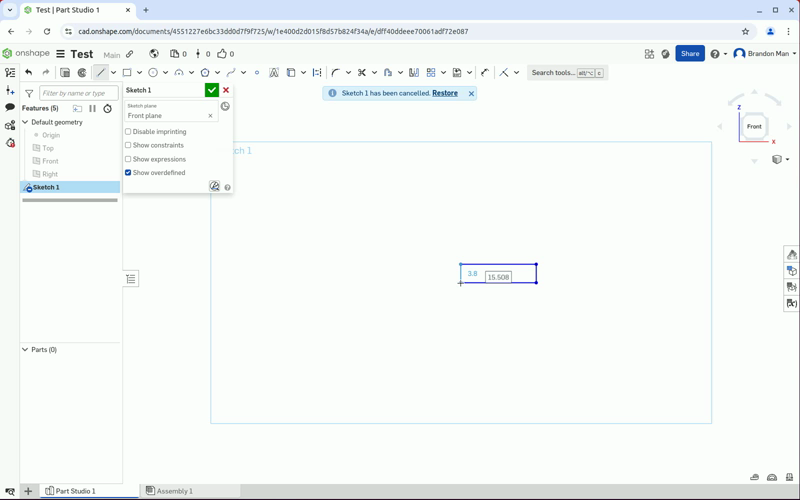
key_up(shift)
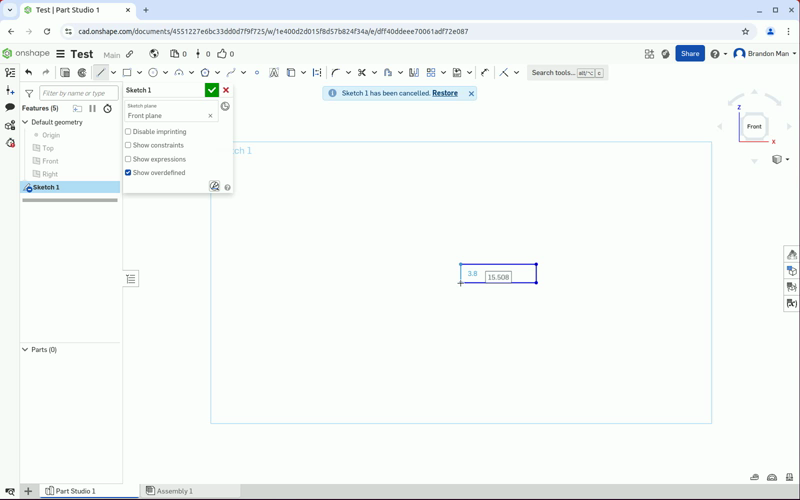
click(460, 282)
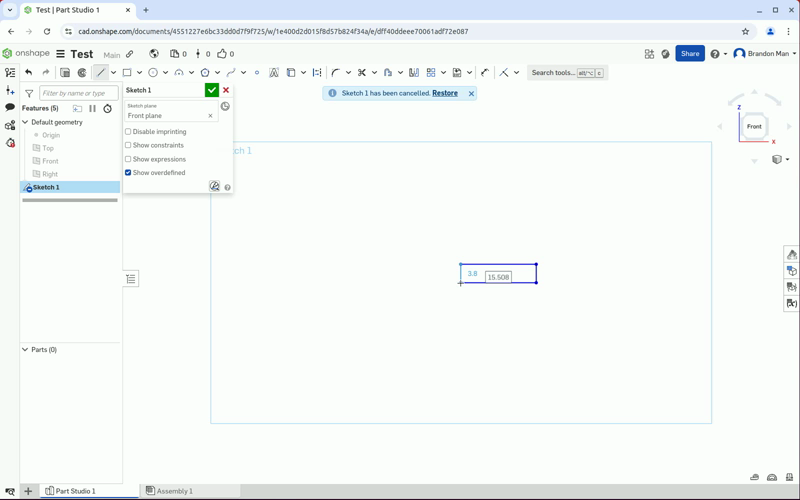
key(esc)
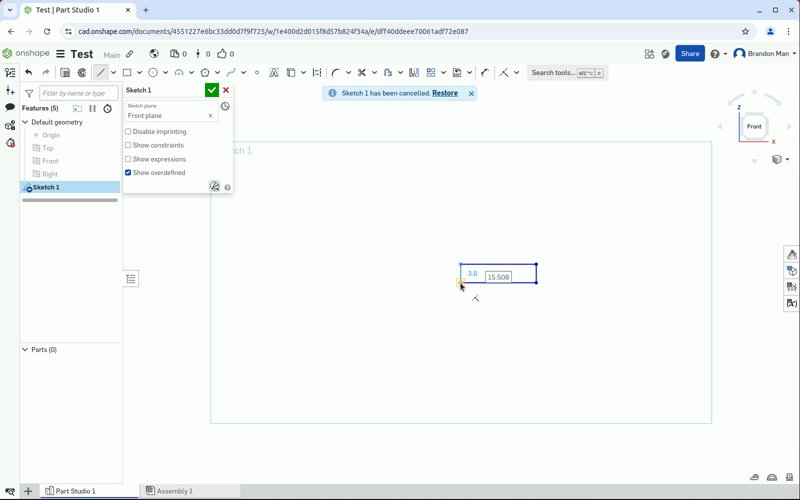
mouse_move(471, 269)
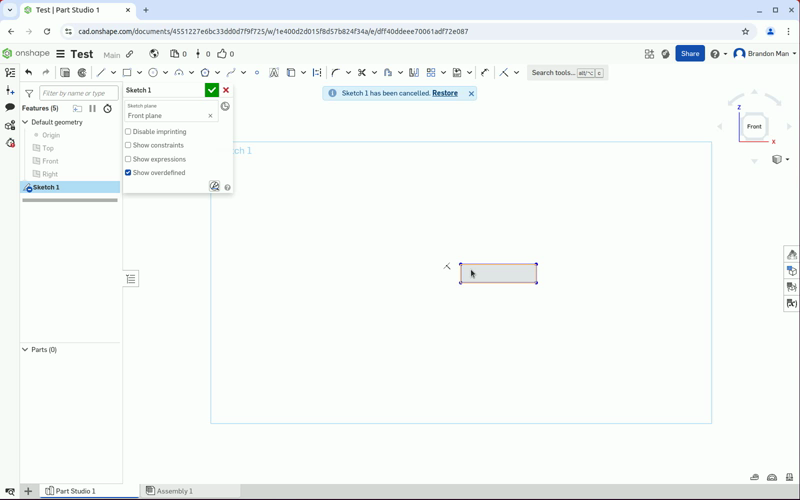
scroll(6)
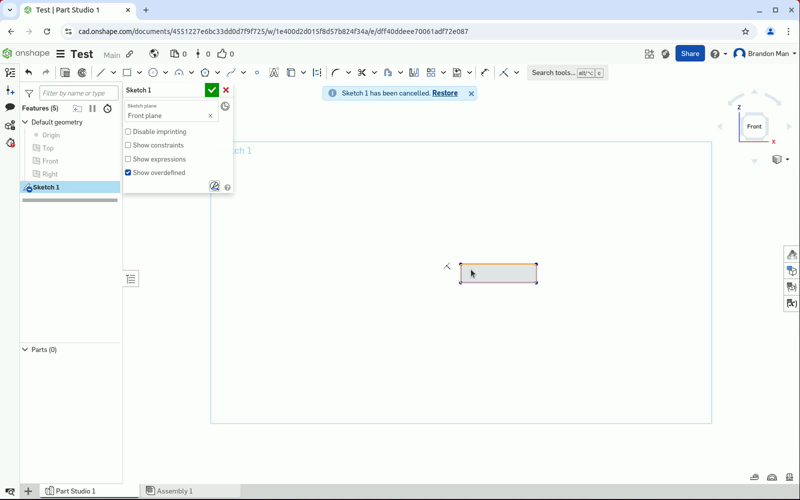
scroll(6)
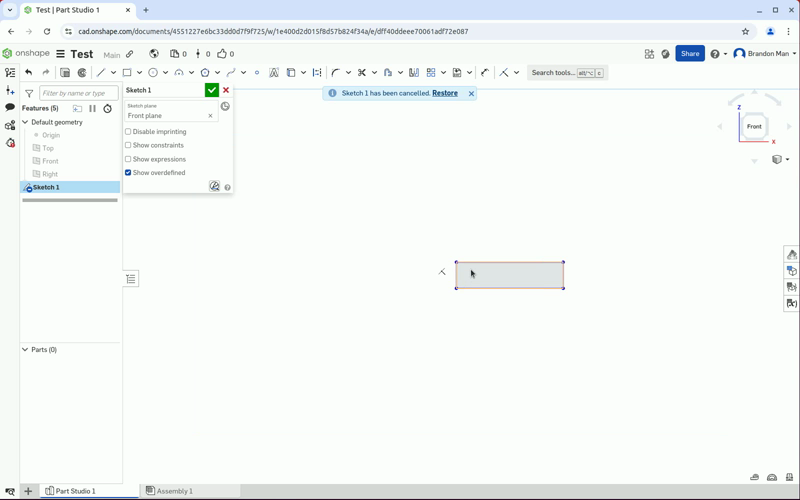
scroll(6)
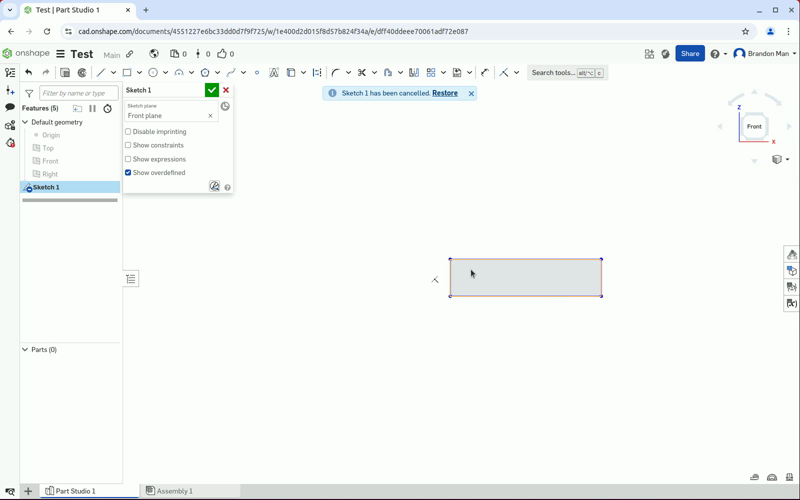
scroll(6)
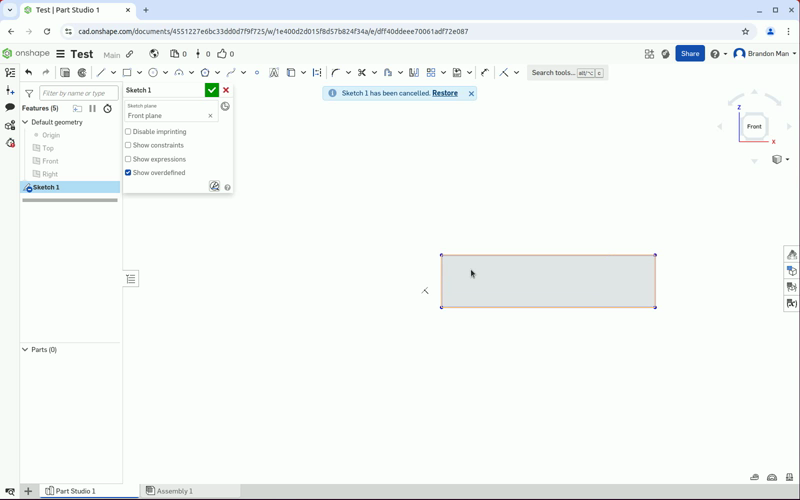
scroll(6)
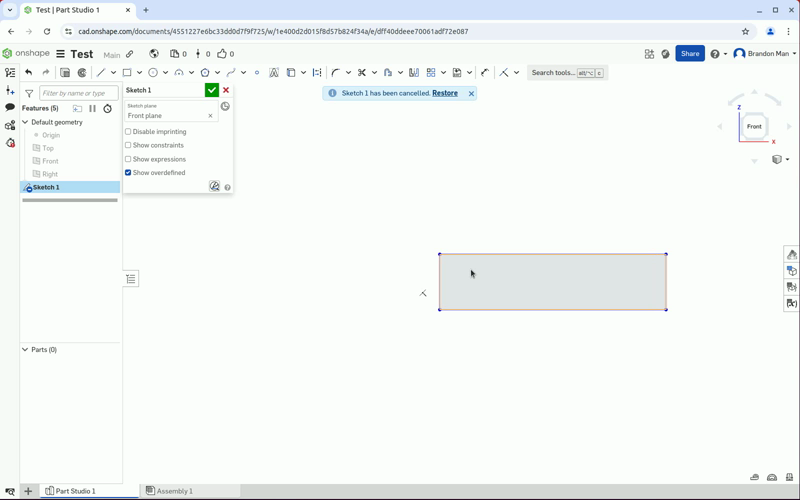
scroll(6)
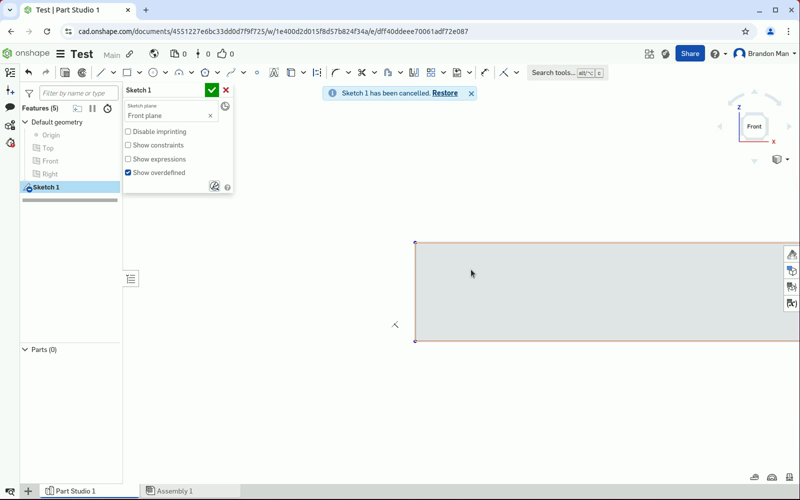
scroll(6)
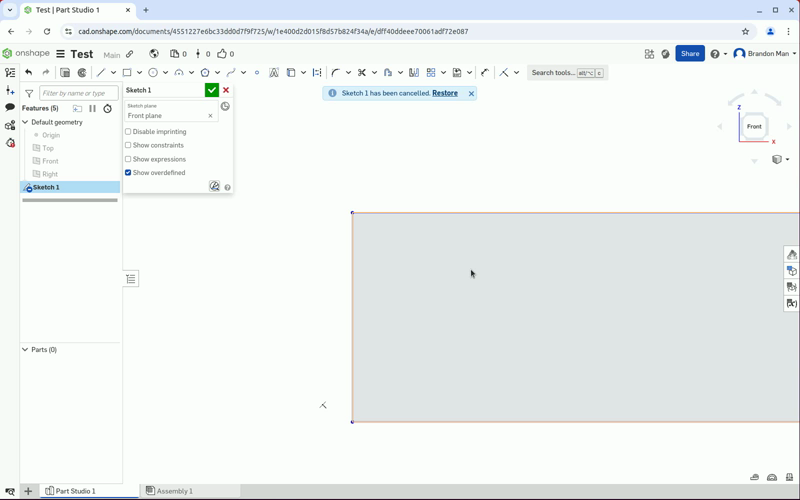
click(471, 269)
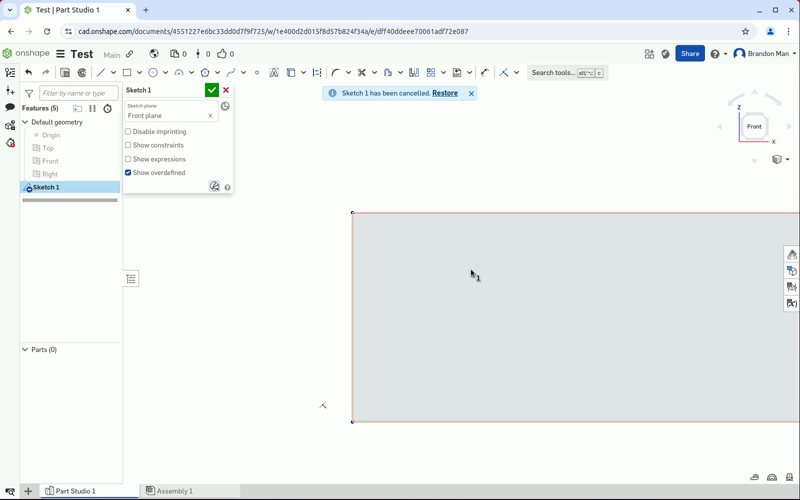
scroll(-6)
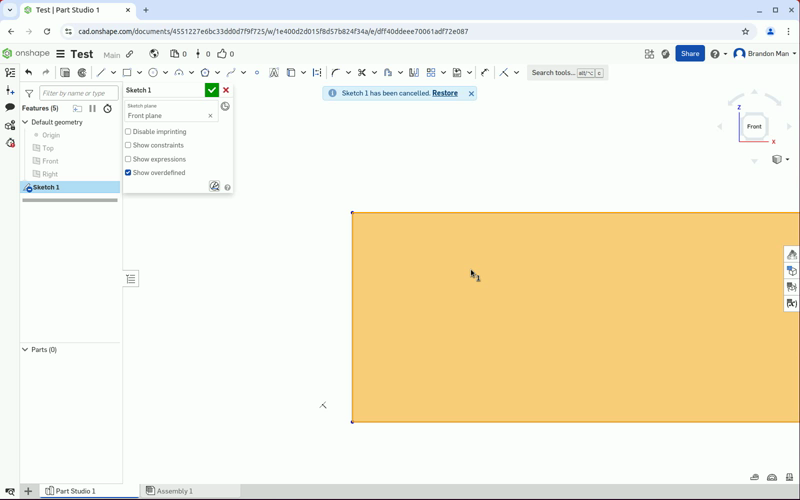
scroll(-6)
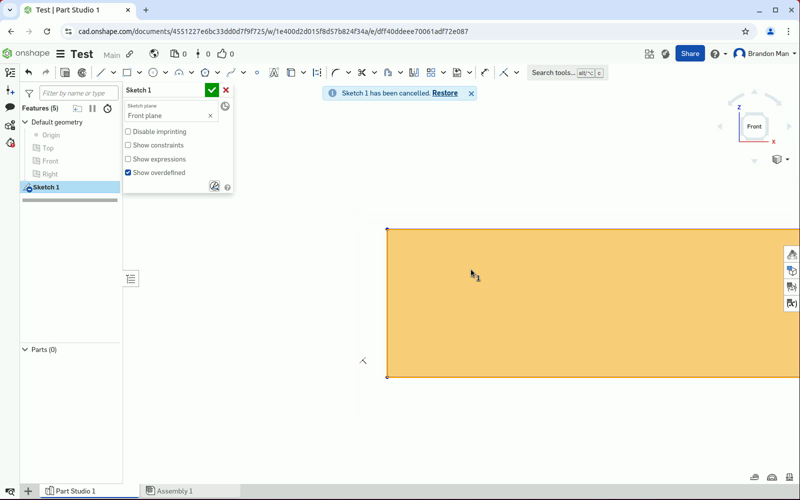
scroll(-6)
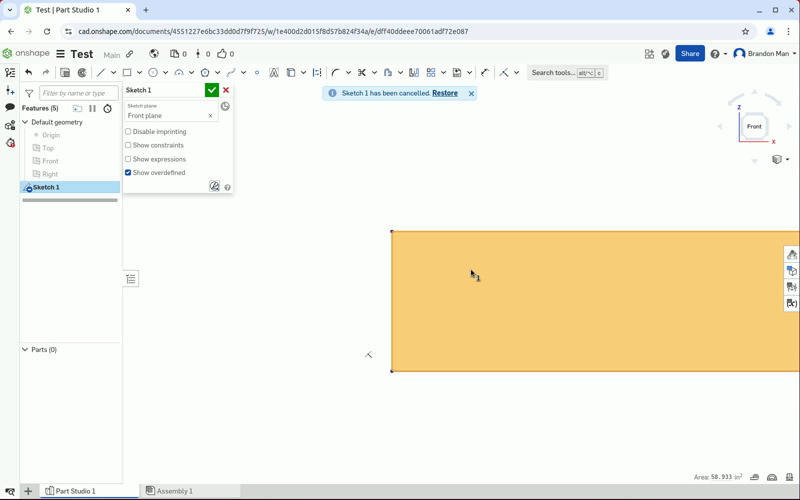
scroll(-6)
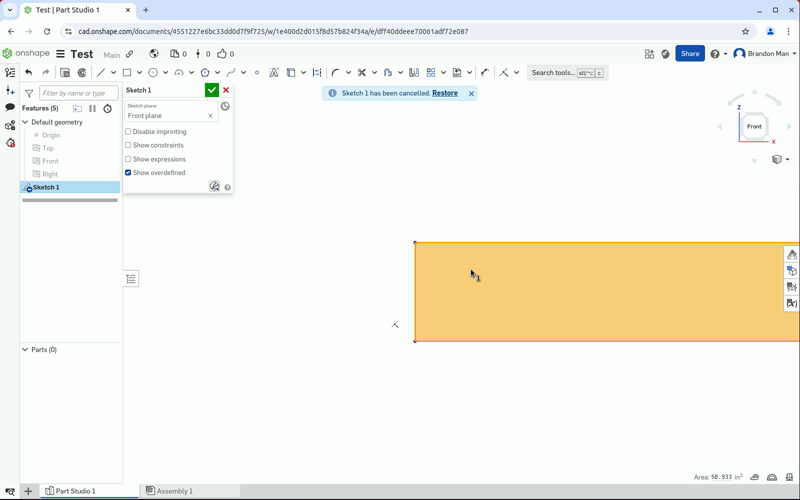
scroll(-6)
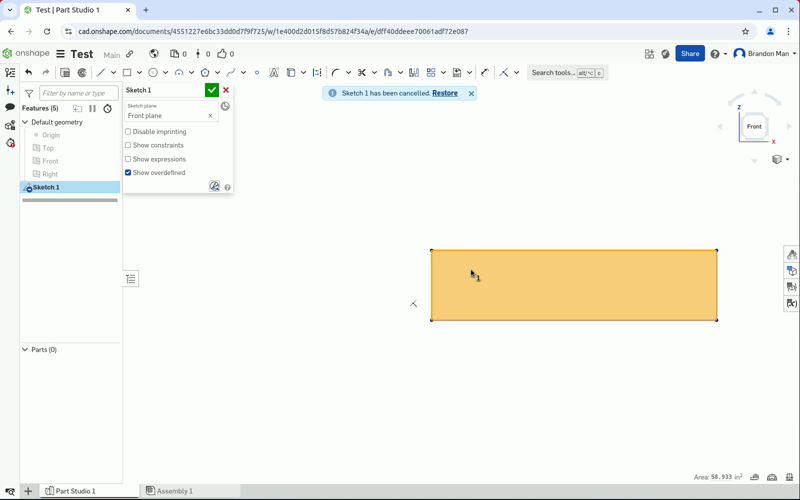
scroll(-6)
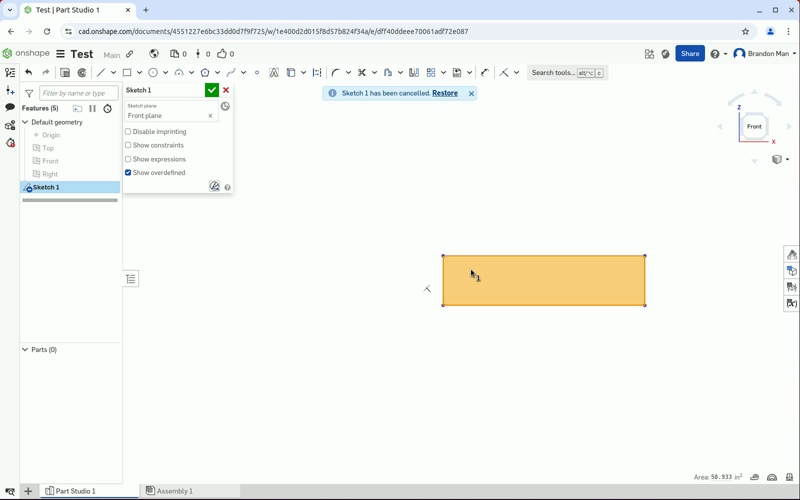
scroll(-6)
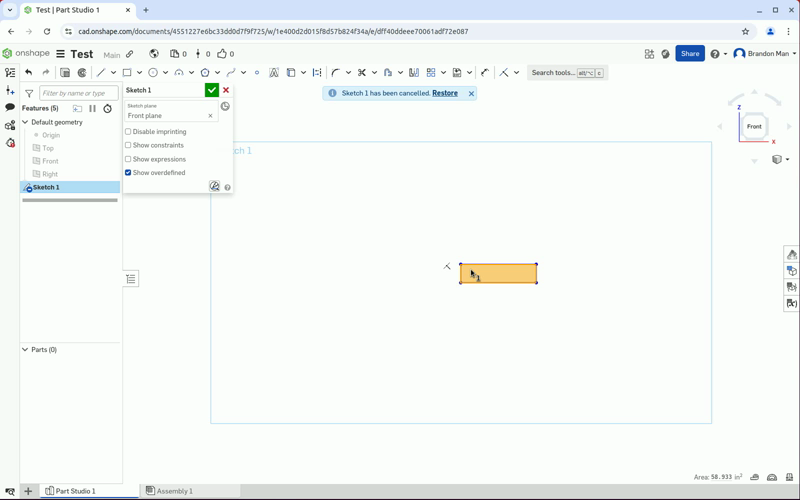
mouse_move(73, 352)
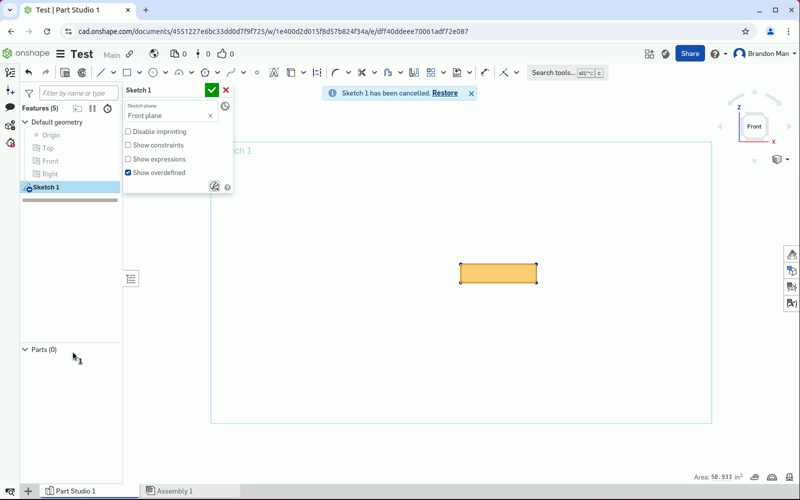
key(shift+y)
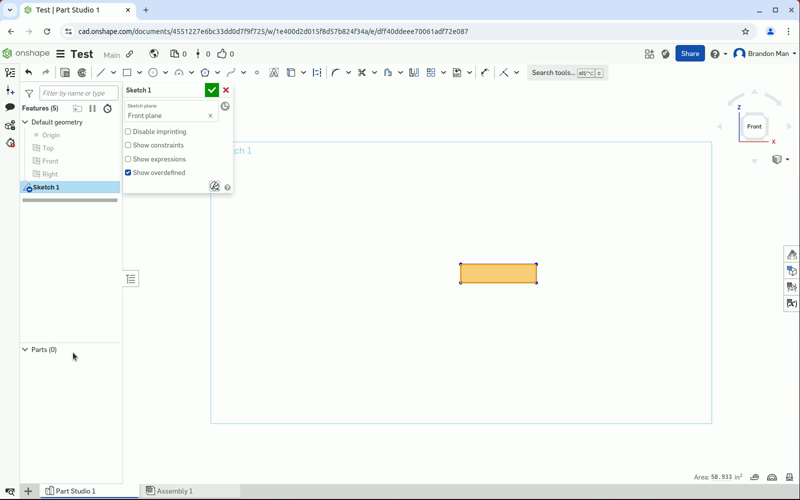
key(shift+e)
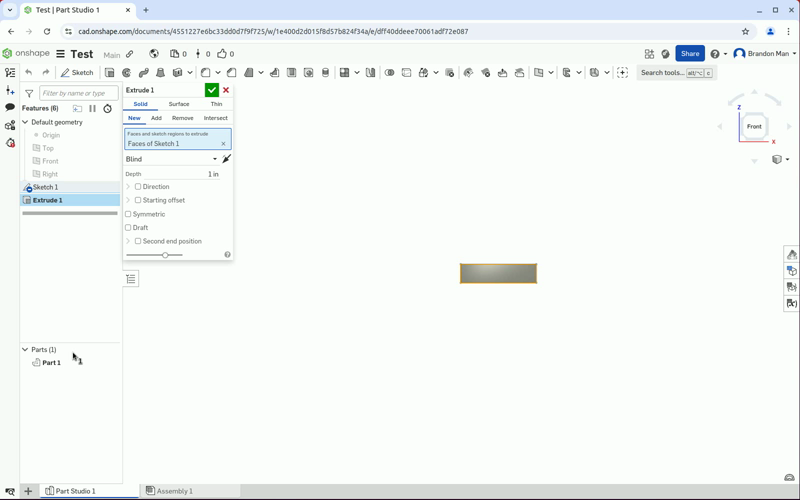
mouse_move(143, 106)
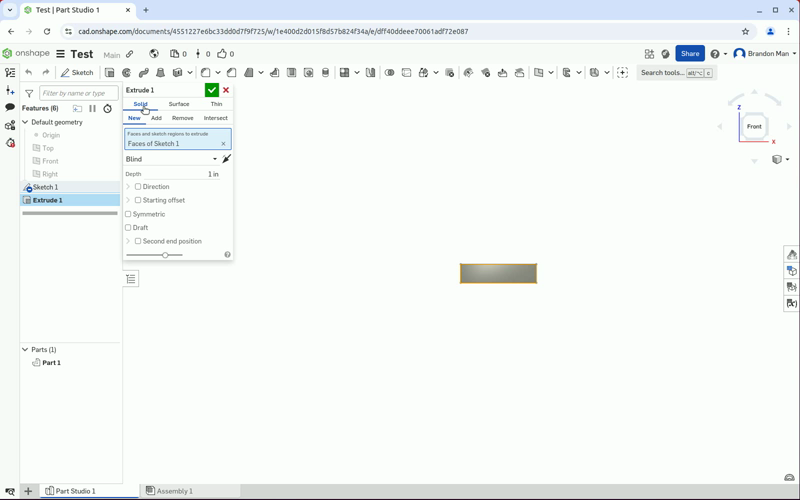
click(143, 106)
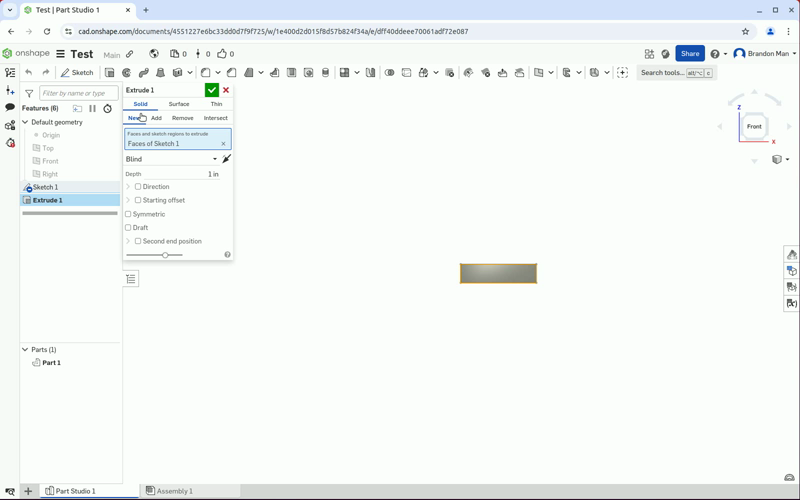
mouse_move(137, 120)
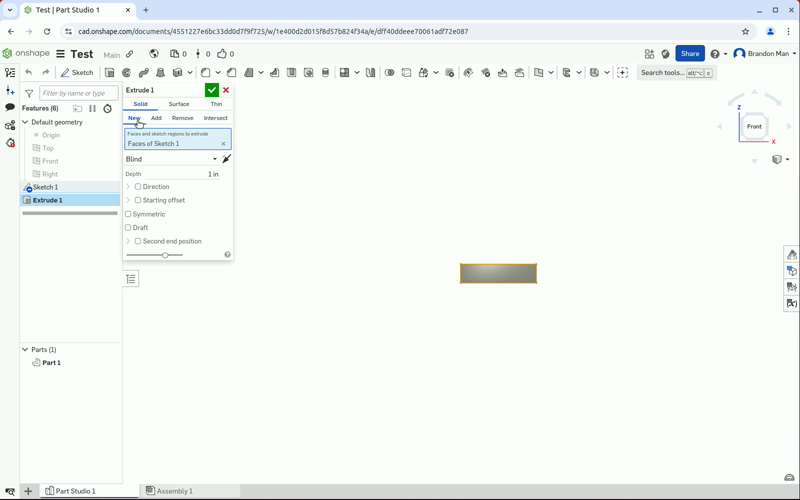
click(137, 120)
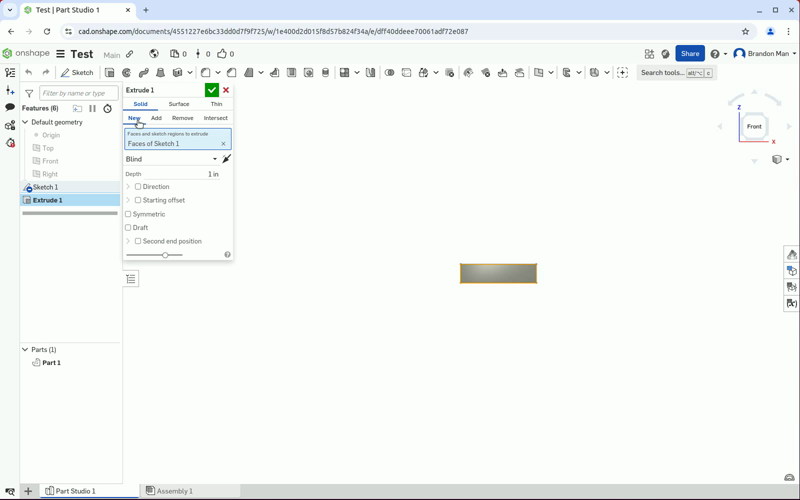
key(tab, 4)
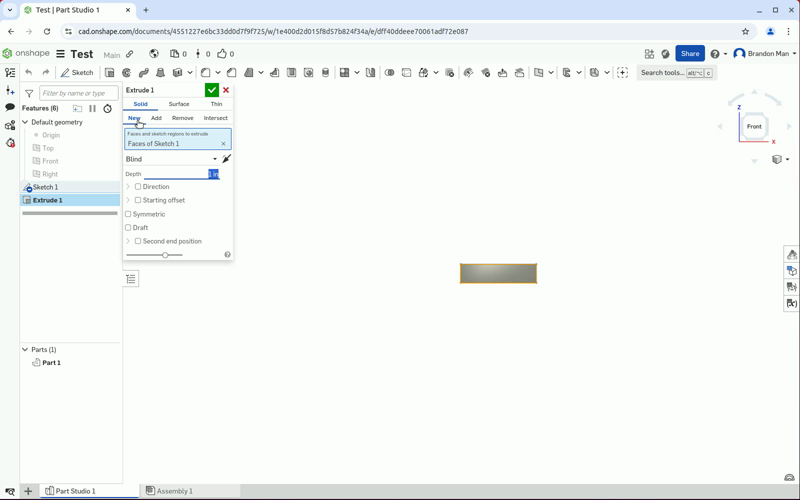
text(-23.108)
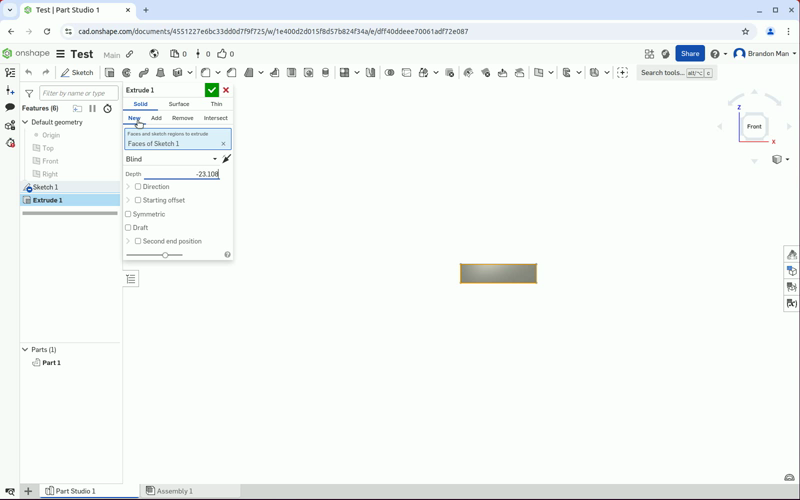
key(enter)
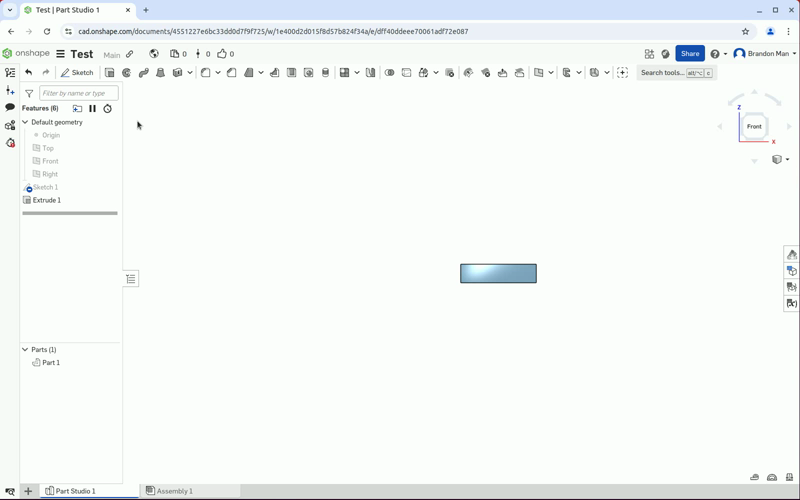
key(shift+h)
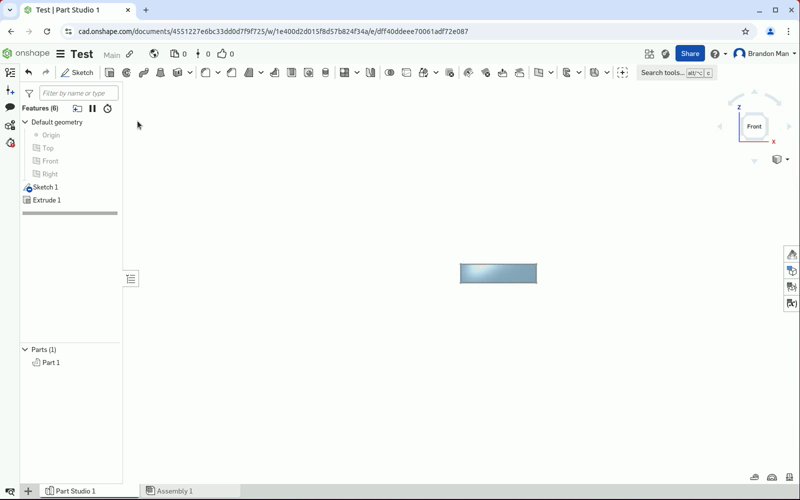
key(shift+h)
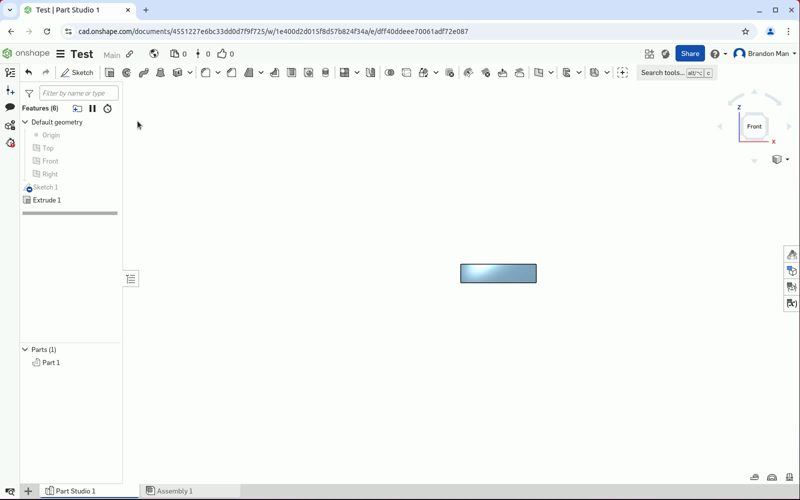
mouse_move(73, 189)
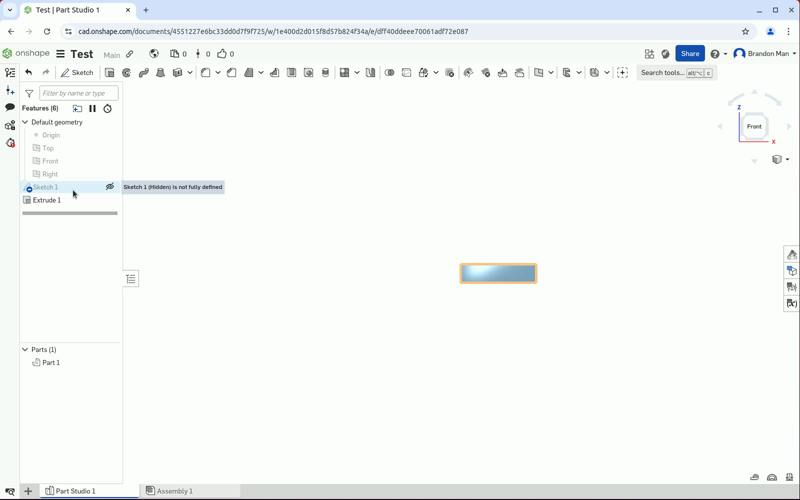
click(73, 189)
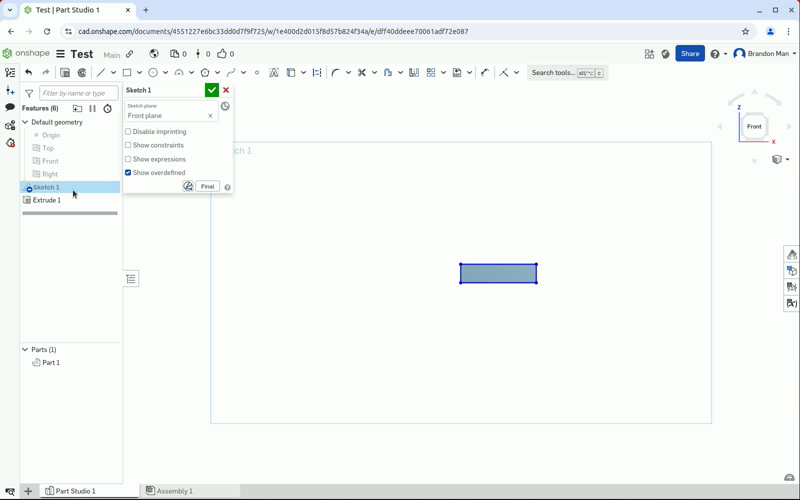
mouse_move(229, 92)
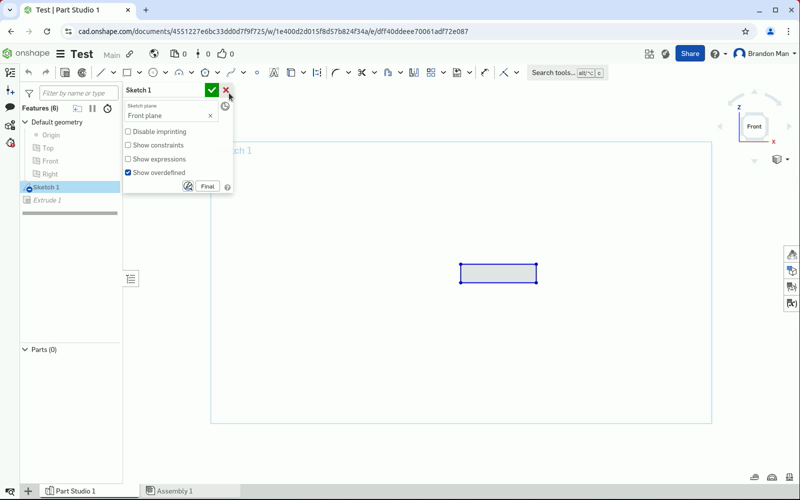
click(229, 92)
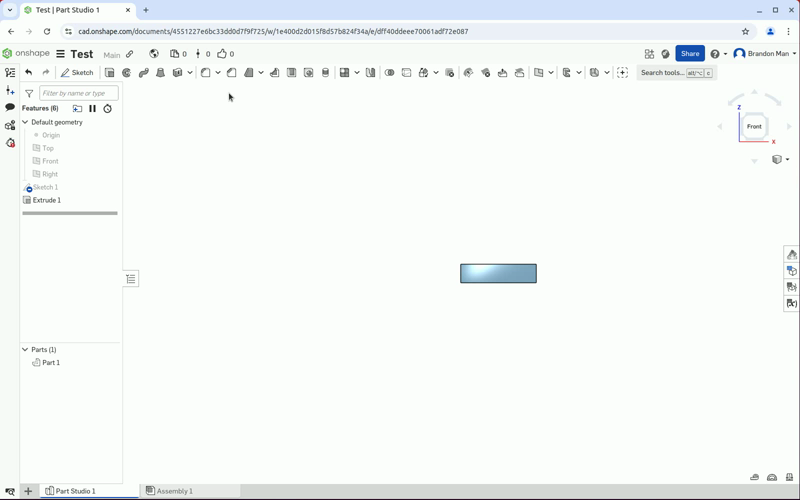
mouse_move(73, 352)
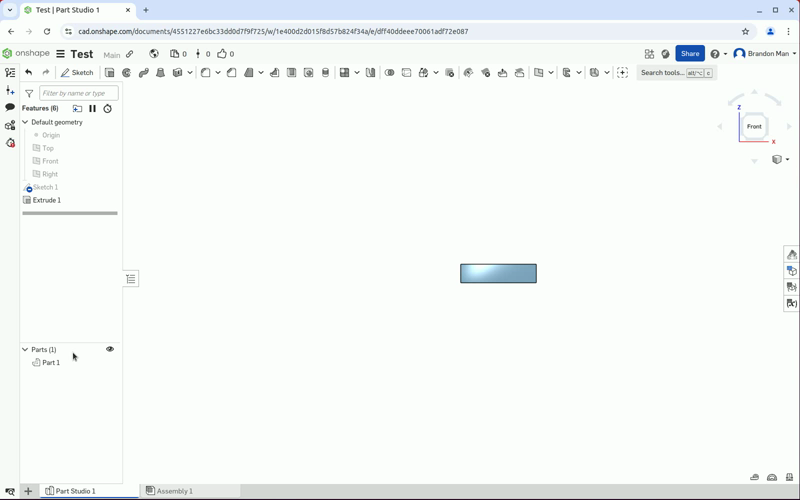
key(y)
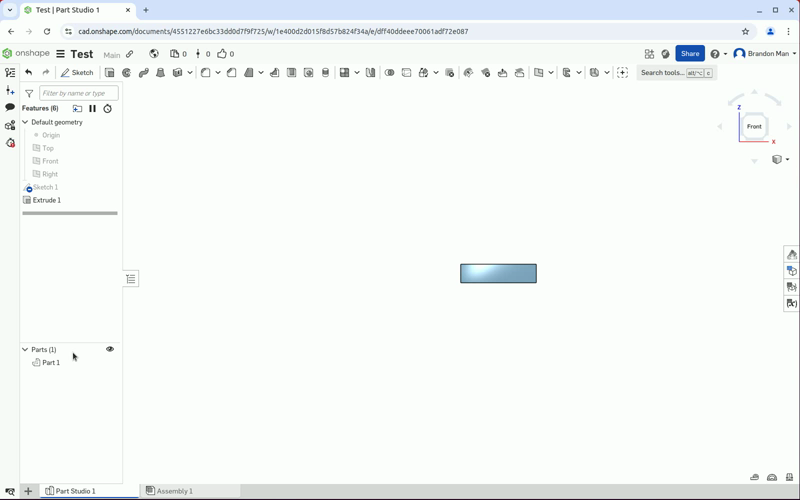
key(shift+p)
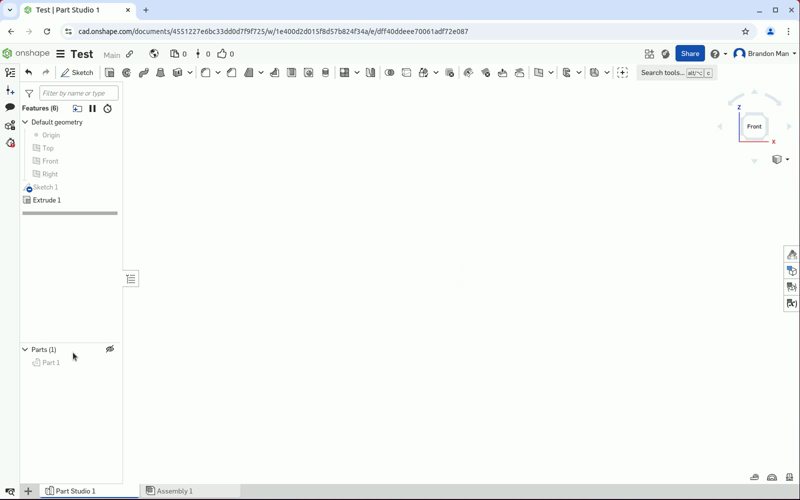
key(space)
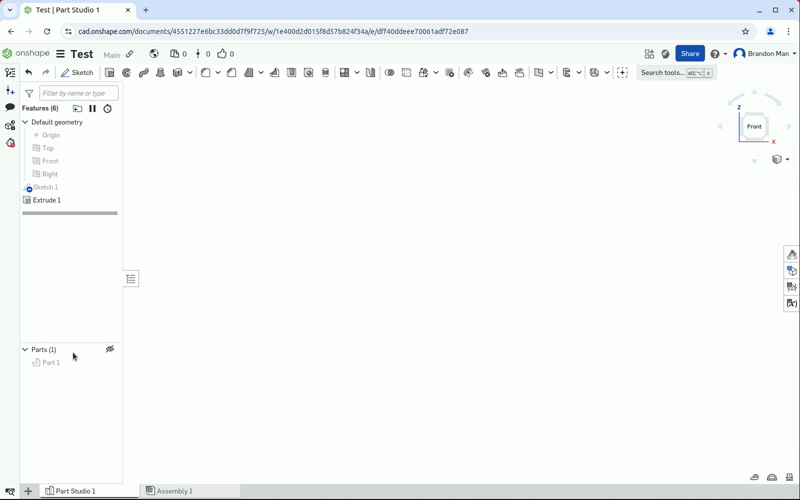
key_down(shift)
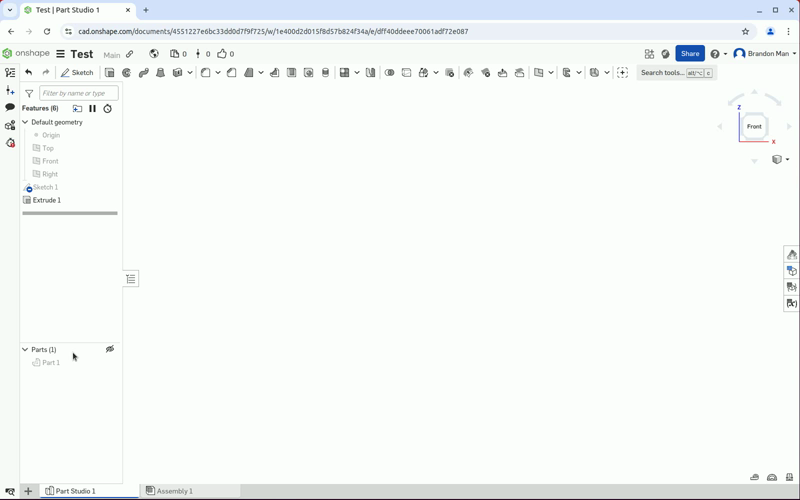
key(left)
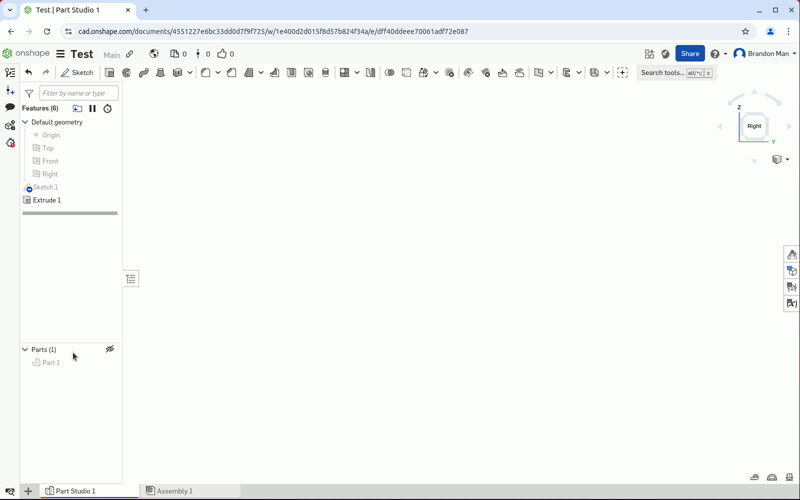
key_up(shift)
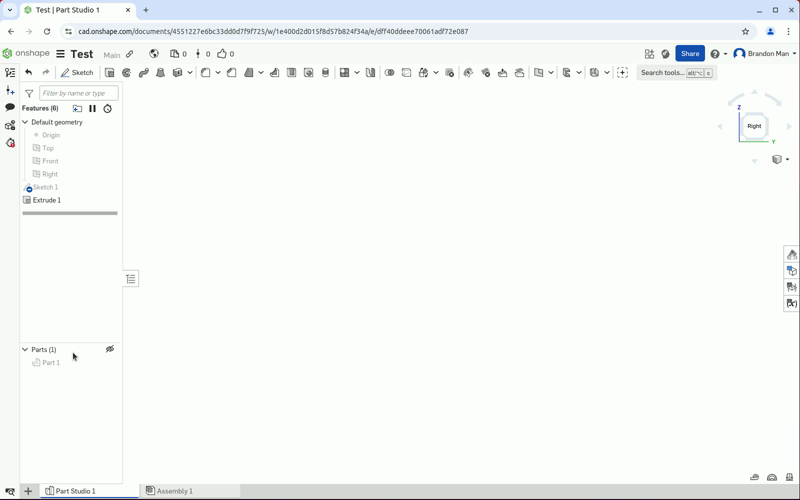
mouse_move(73, 352)
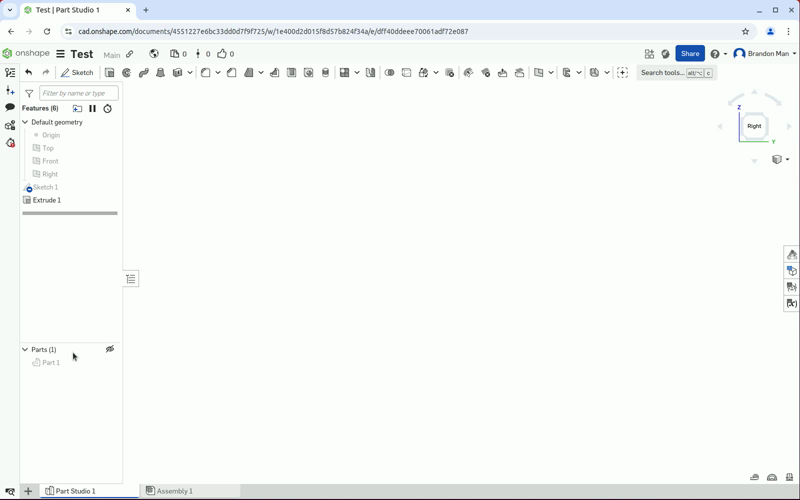
key(shift+y)
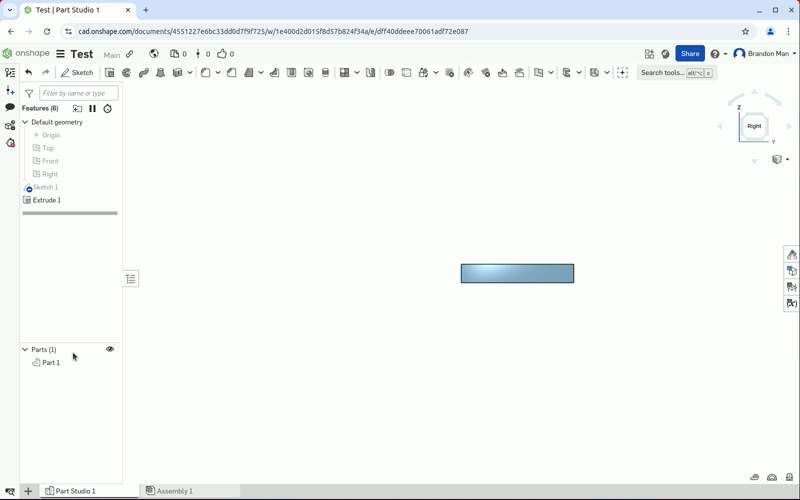
mouse_move(541, 75)
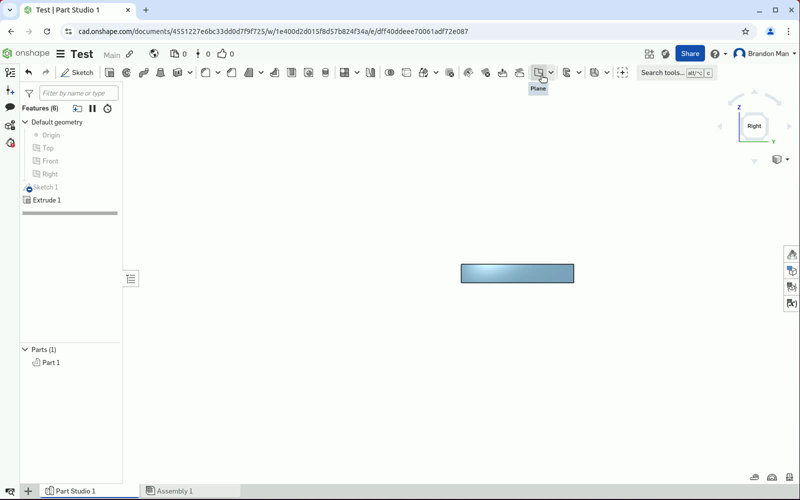
click(541, 75)
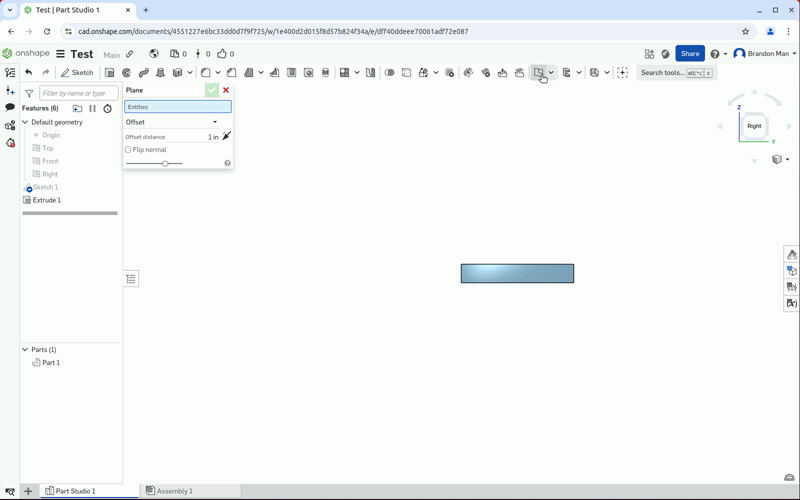
mouse_move(73, 176)
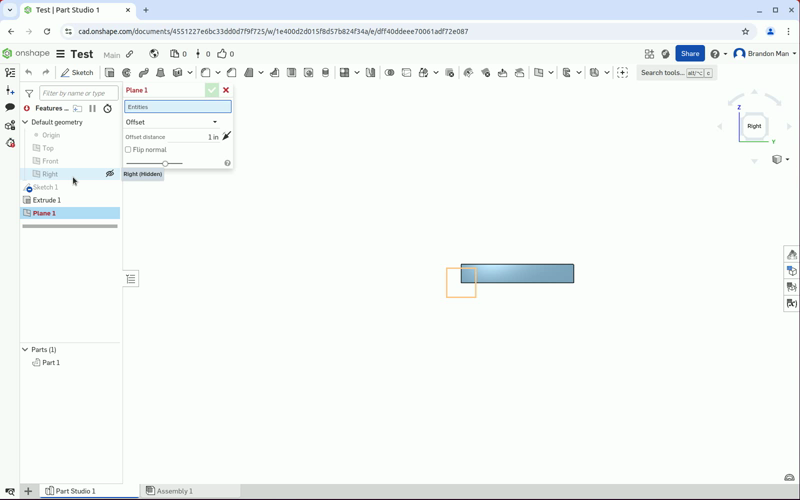
click(73, 176)
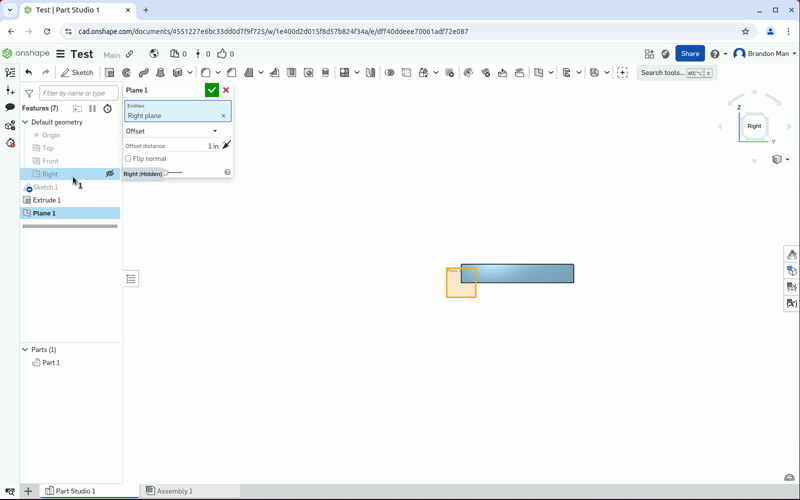
key(tab, 2)
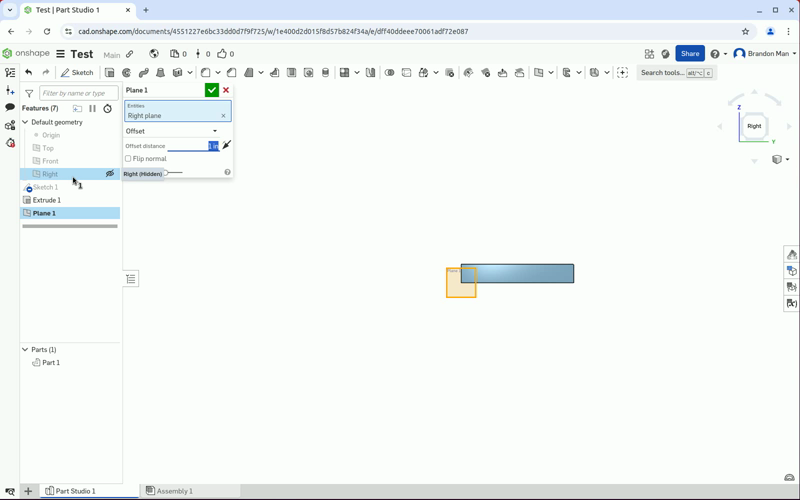
text(15.405)
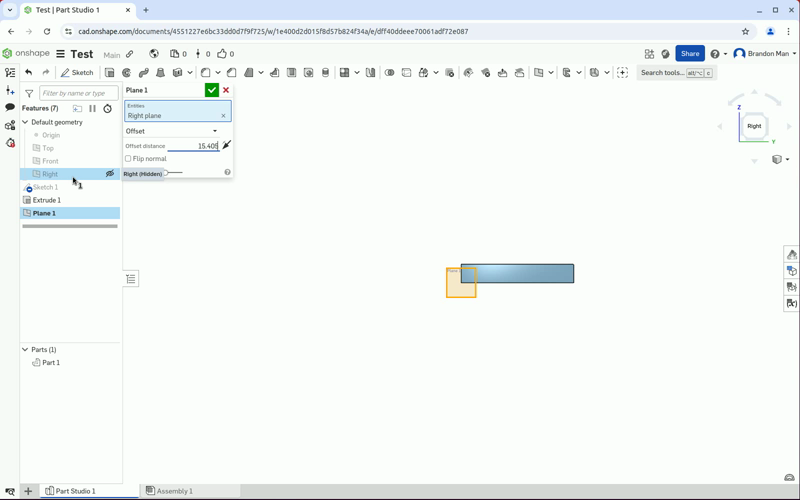
key(enter, 2)
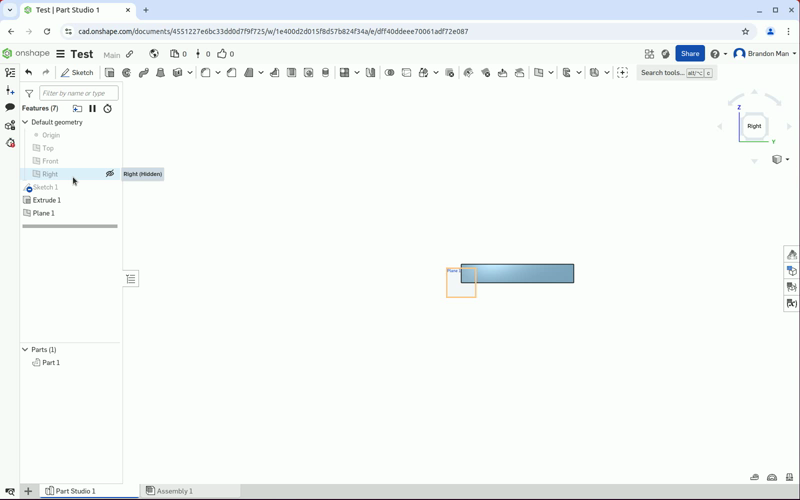
key(shift+s)
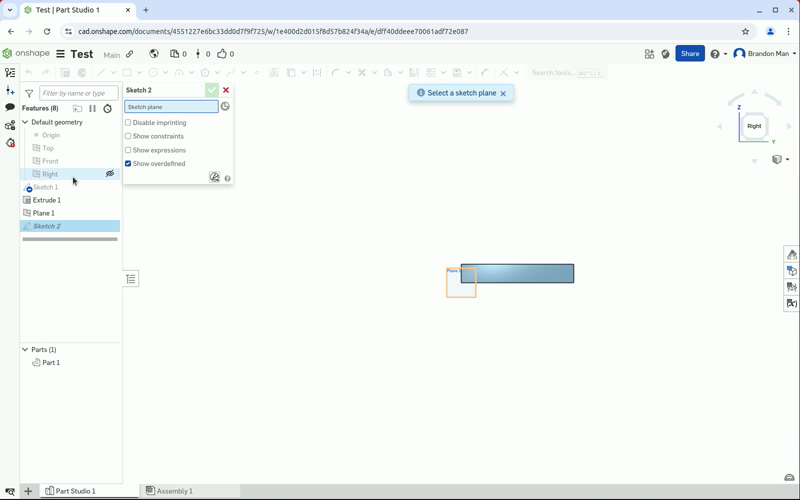
mouse_move(73, 215)
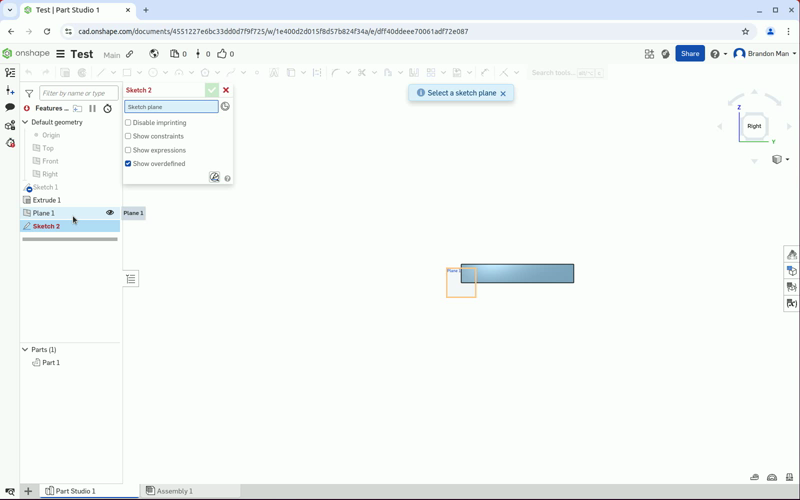
click(73, 215)
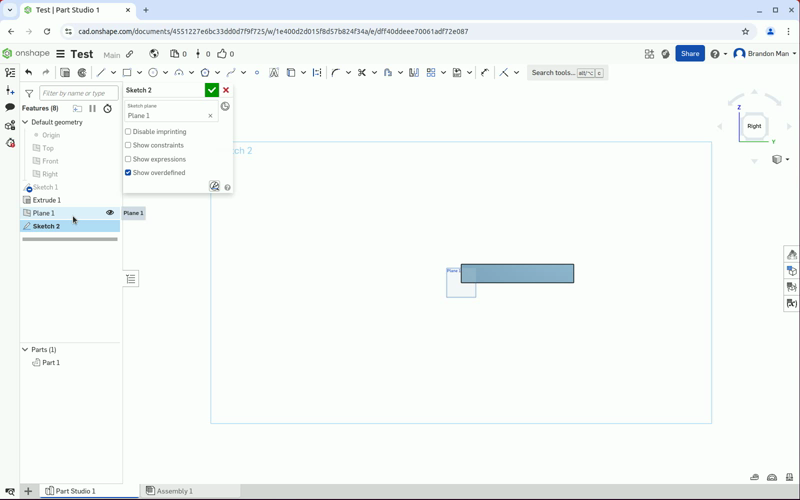
mouse_move(73, 352)
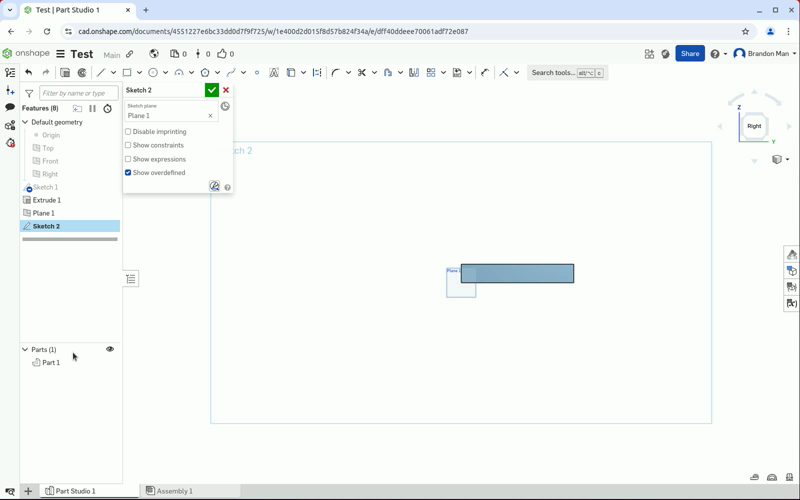
key(y)
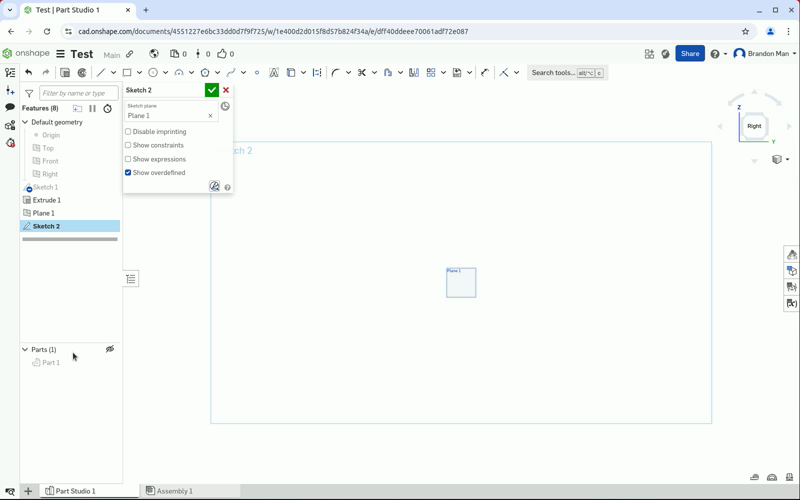
key(l)
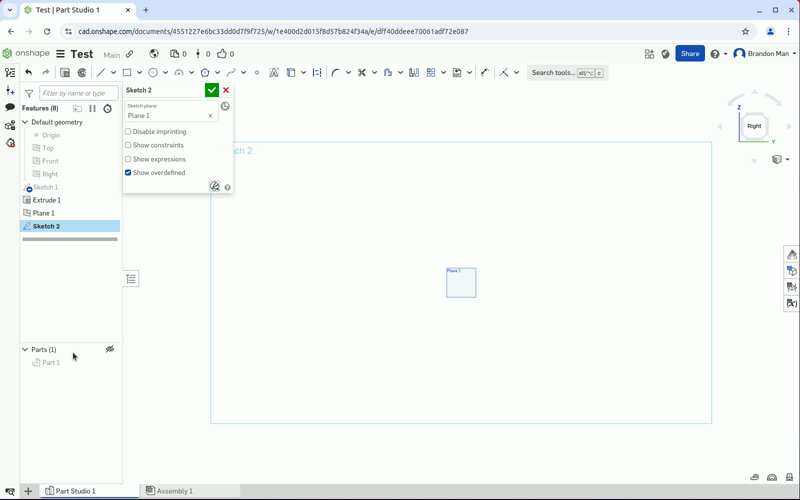
key_down(shift)
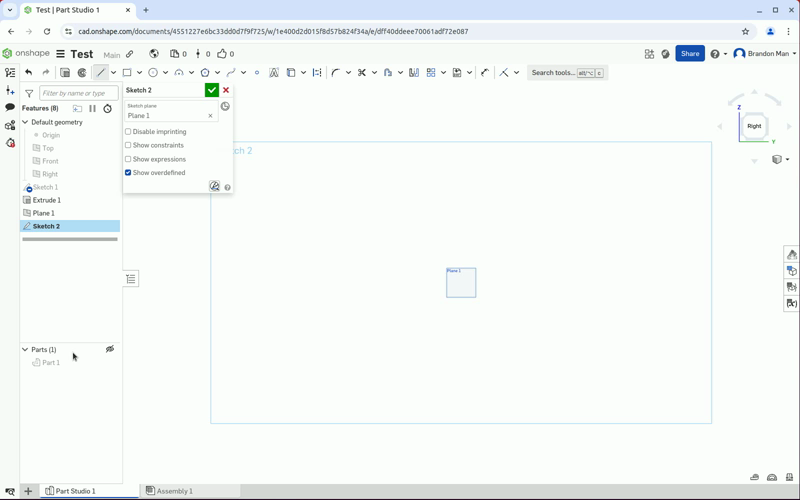
mouse_move(498, 264)
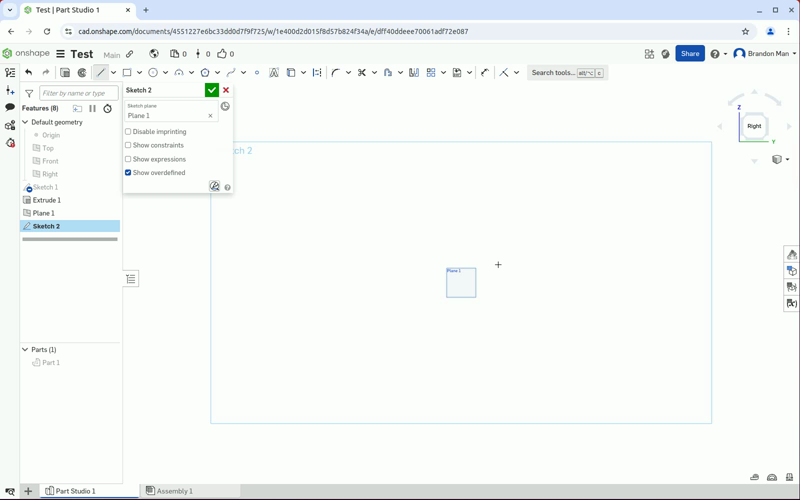
click(498, 264)
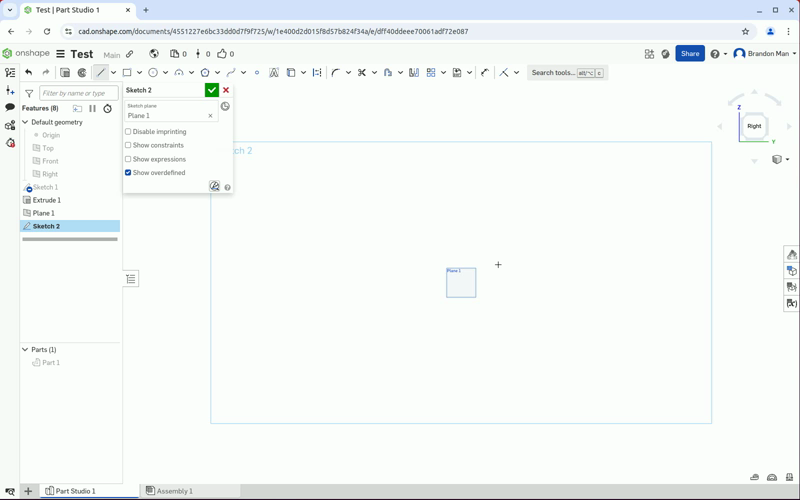
key_up(shift)
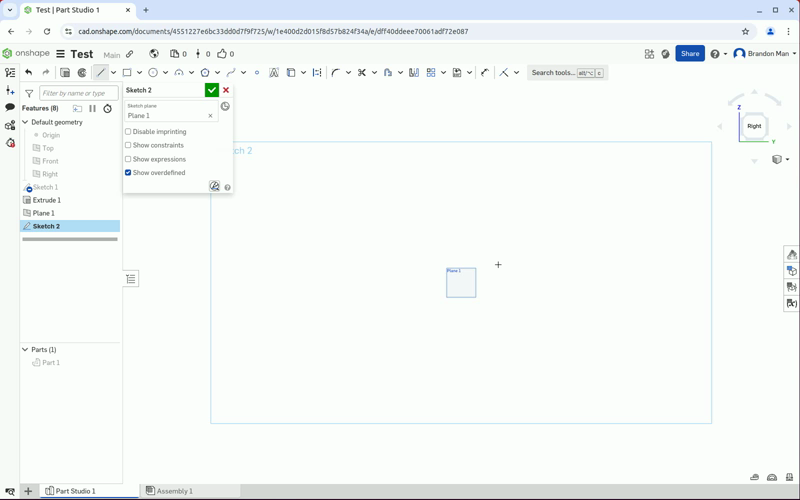
key_down(shift)
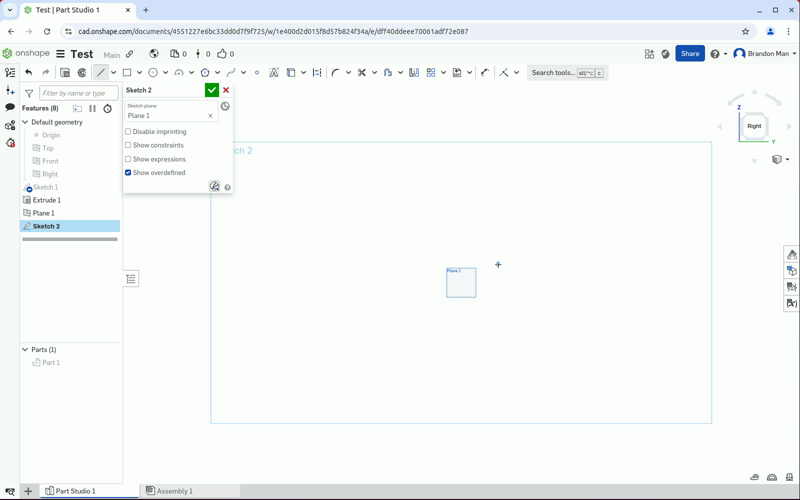
mouse_move(573, 264)
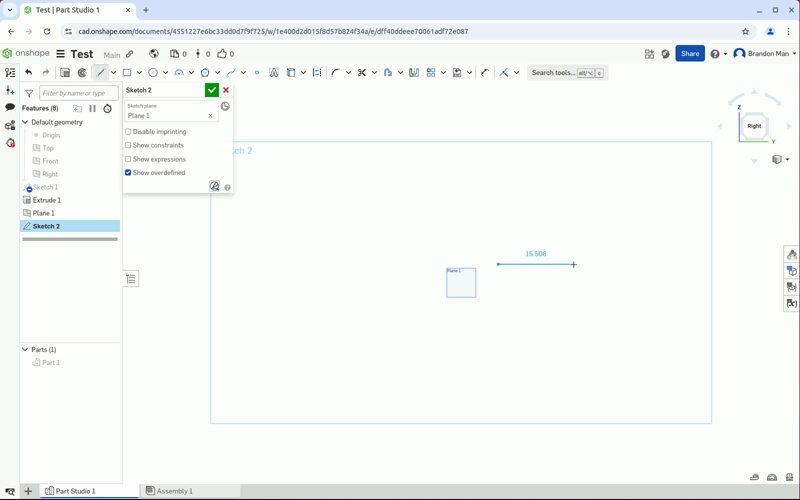
click(573, 264)
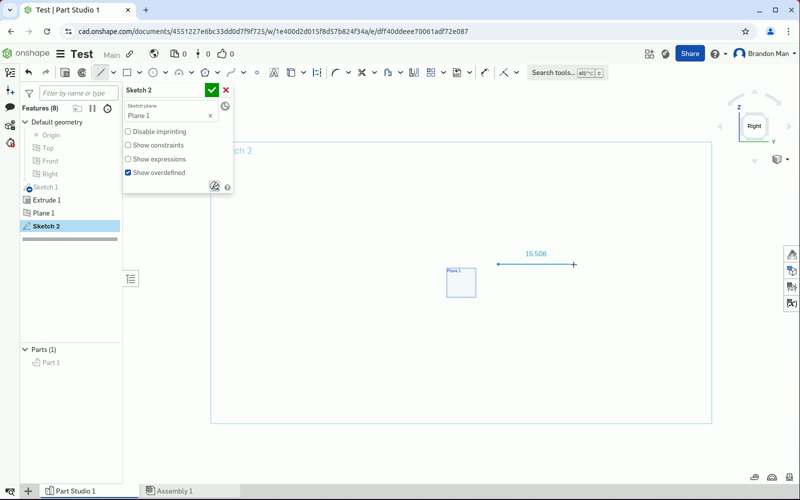
key_up(shift)
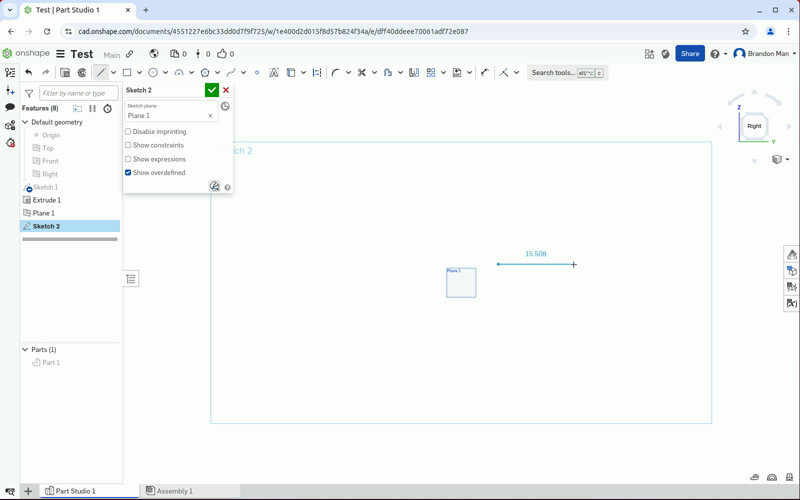
key_down(shift)
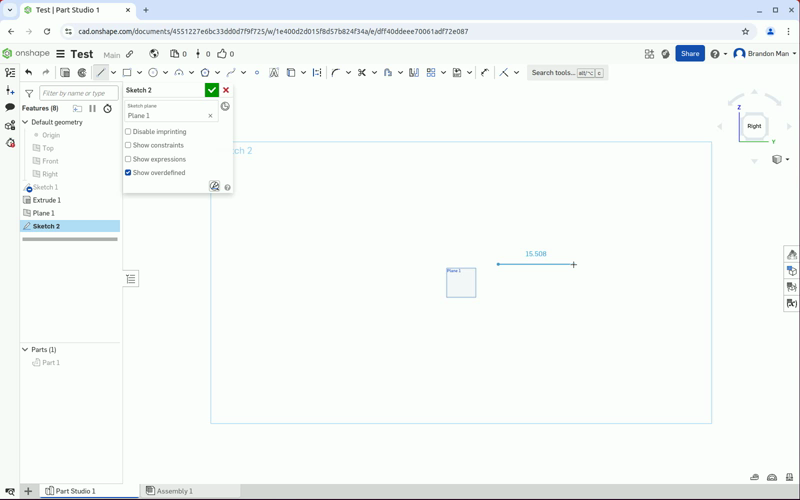
mouse_move(589, 264)
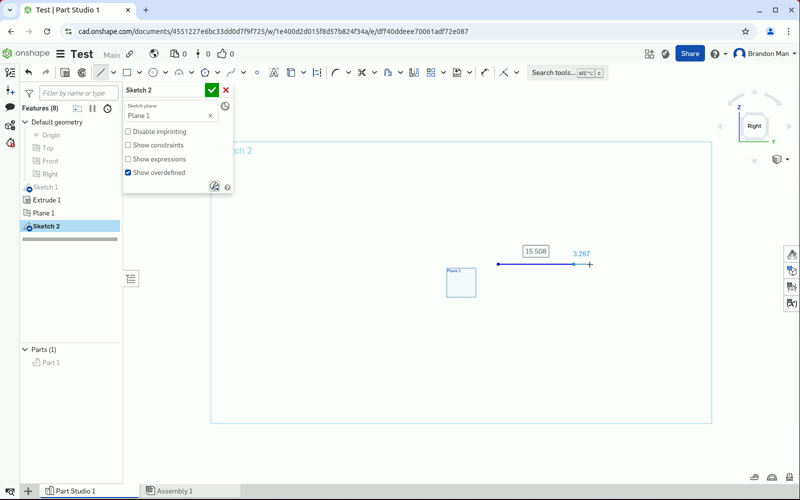
mouse_move(573, 207)
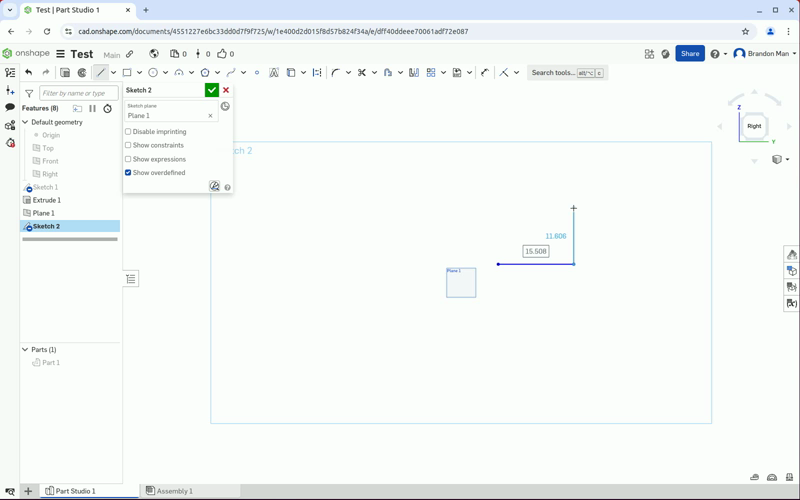
click(573, 207)
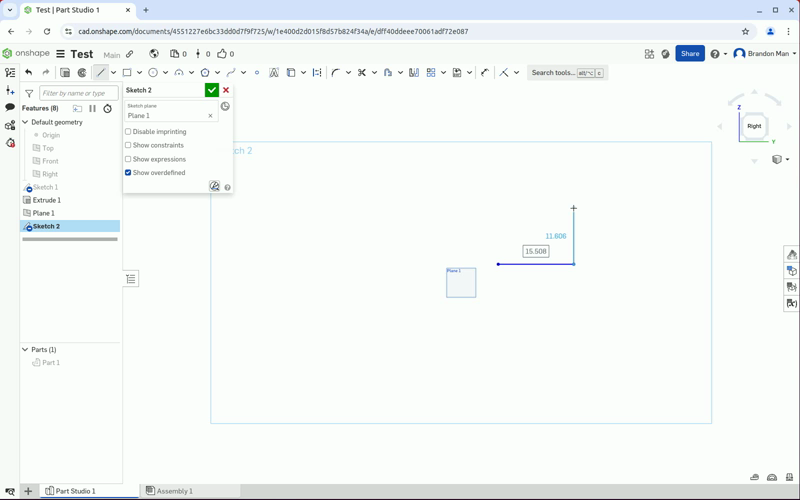
key_up(shift)
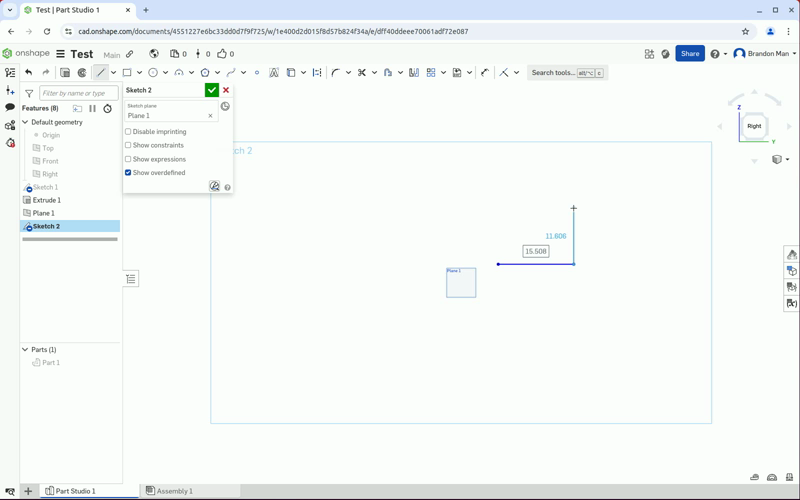
key_down(shift)
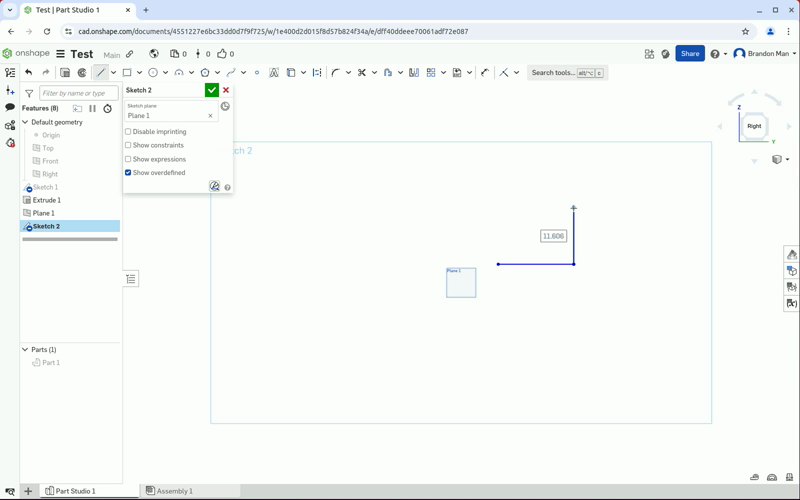
mouse_move(589, 207)
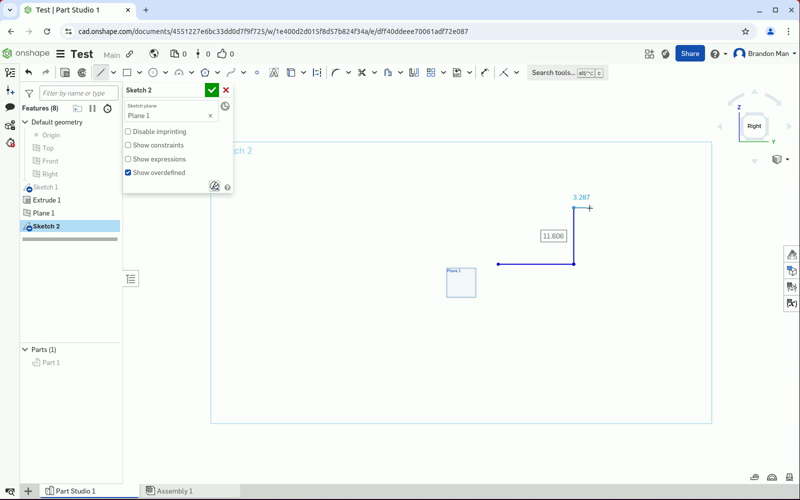
mouse_move(536, 207)
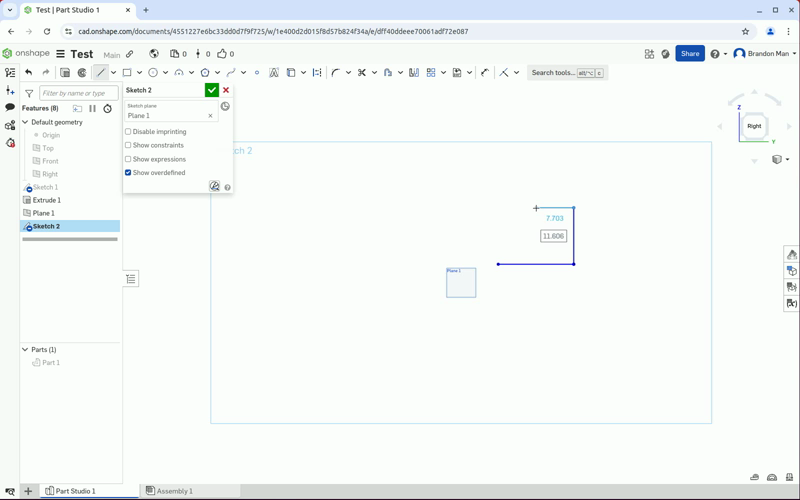
click(536, 207)
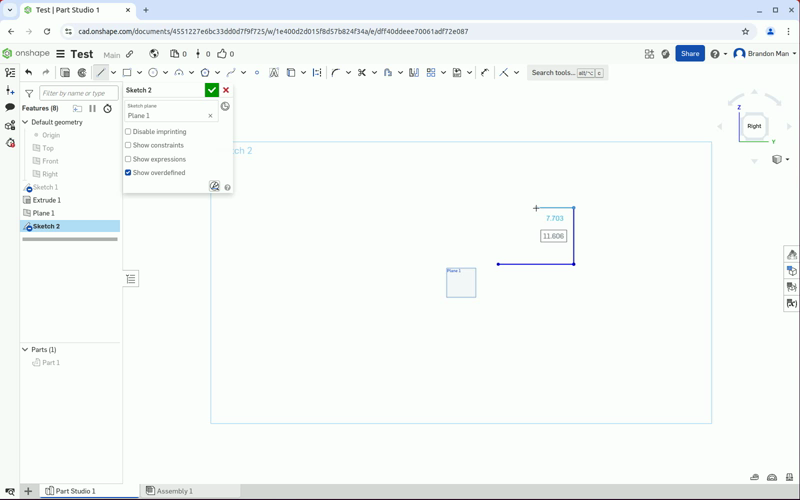
key_up(shift)
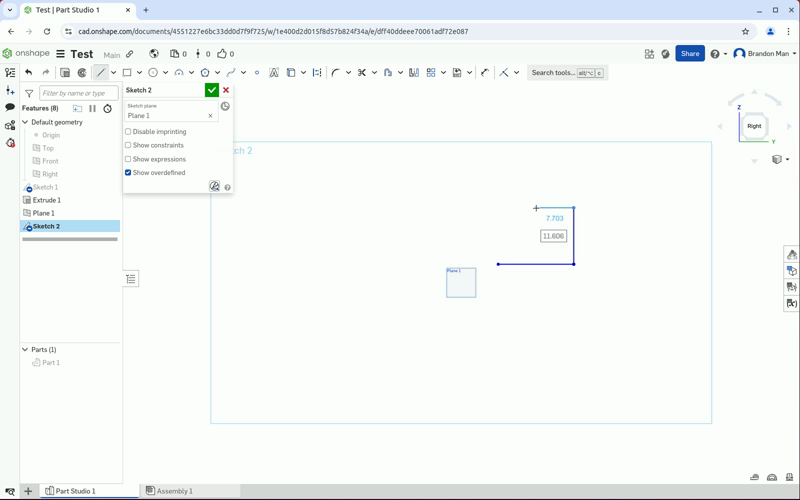
key_down(shift)
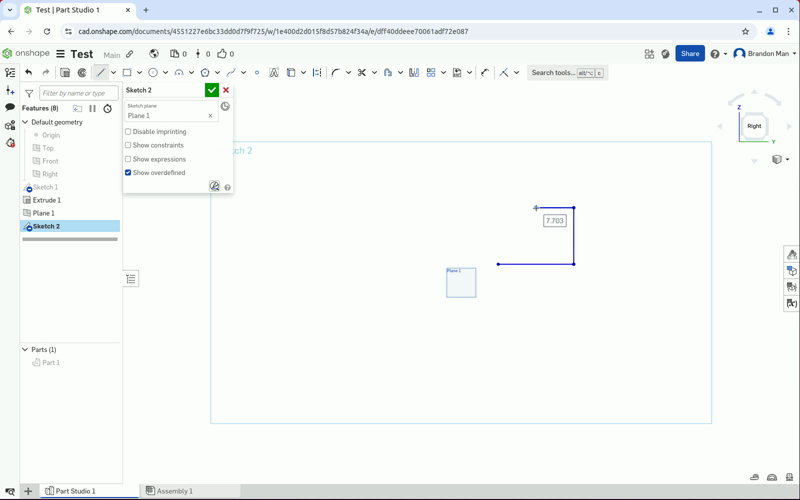
mouse_move(566, 207)
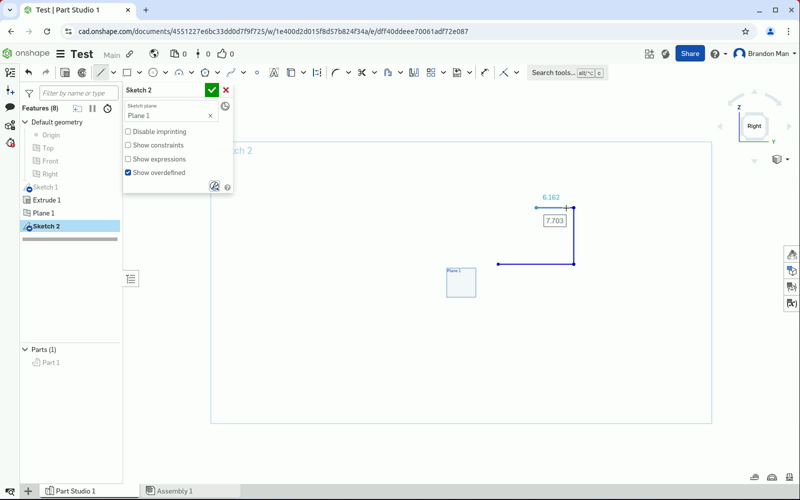
mouse_move(536, 226)
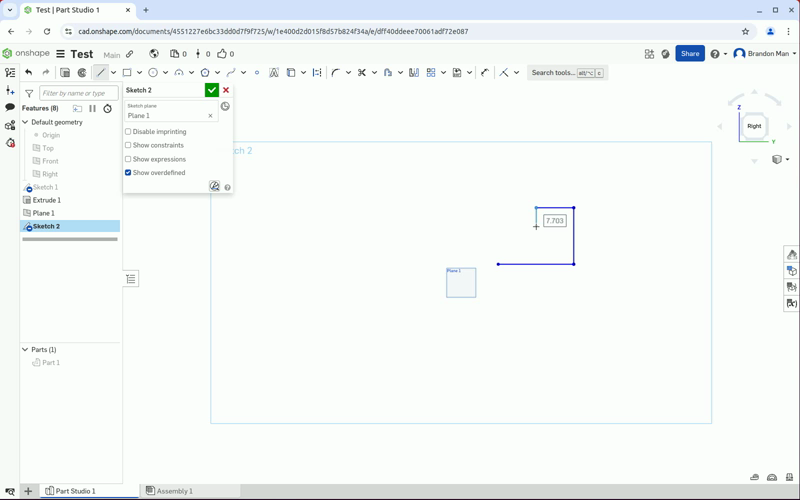
click(536, 226)
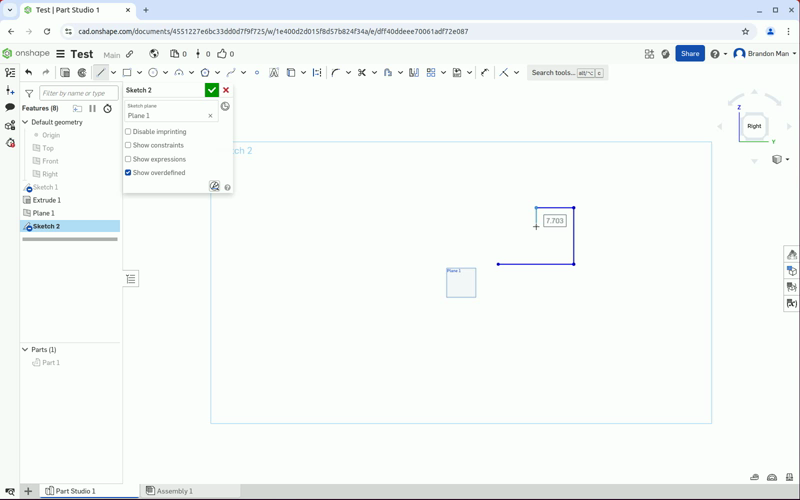
key_up(shift)
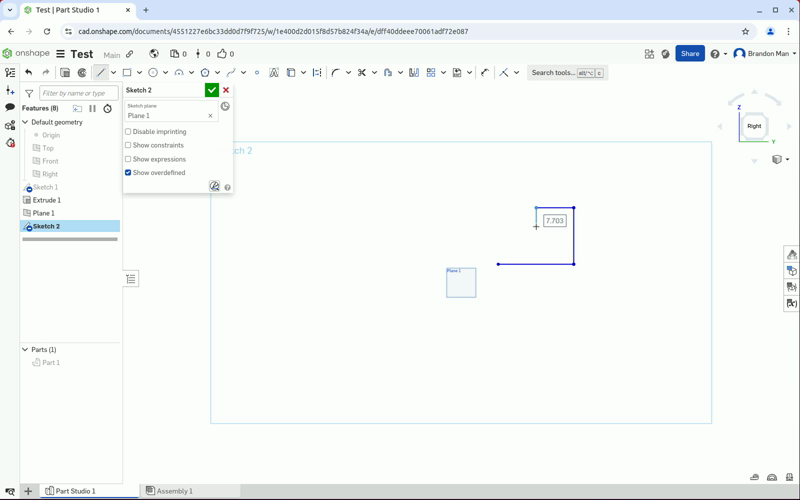
key_down(shift)
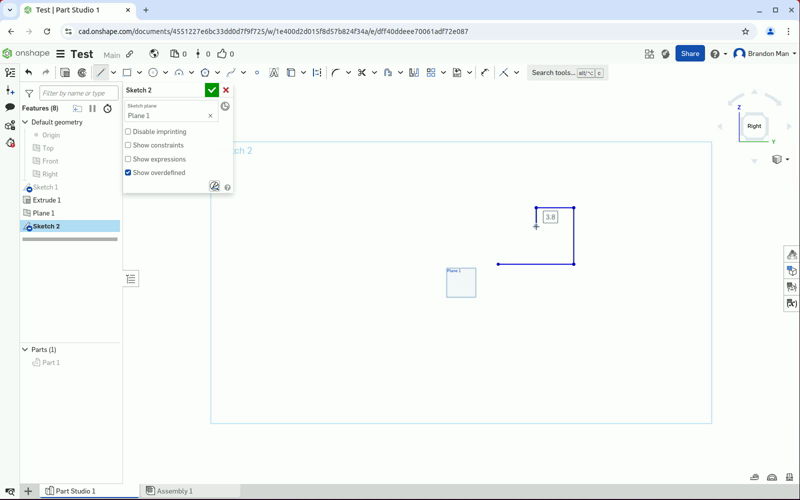
mouse_move(566, 226)
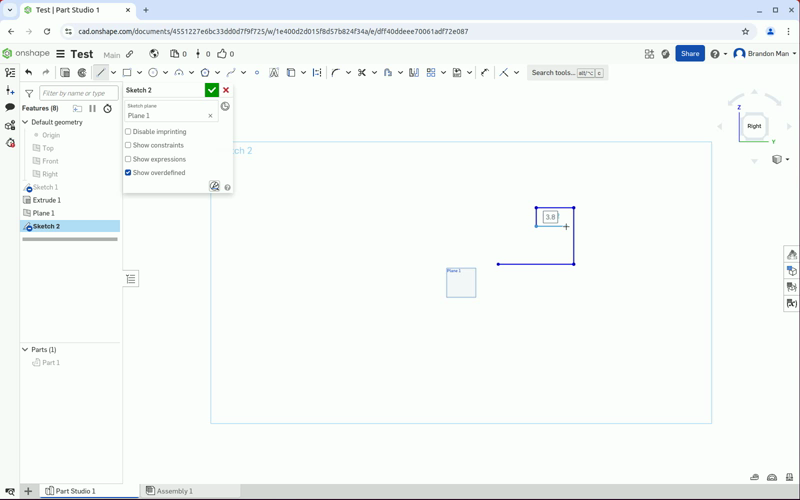
mouse_move(498, 226)
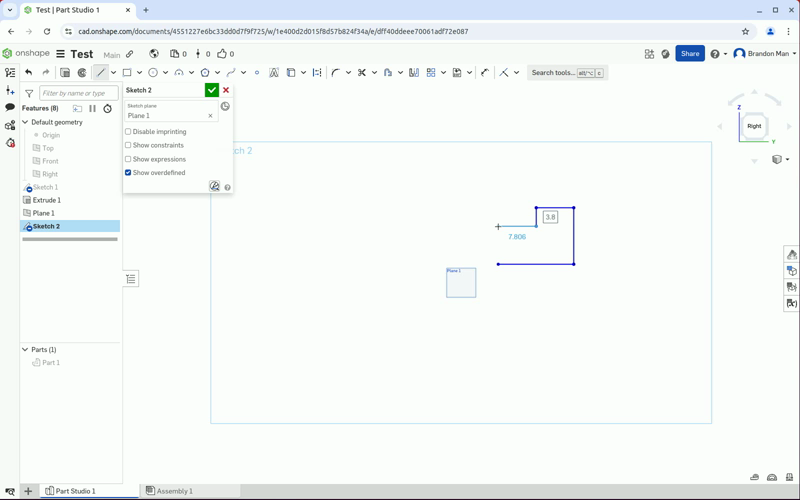
click(498, 226)
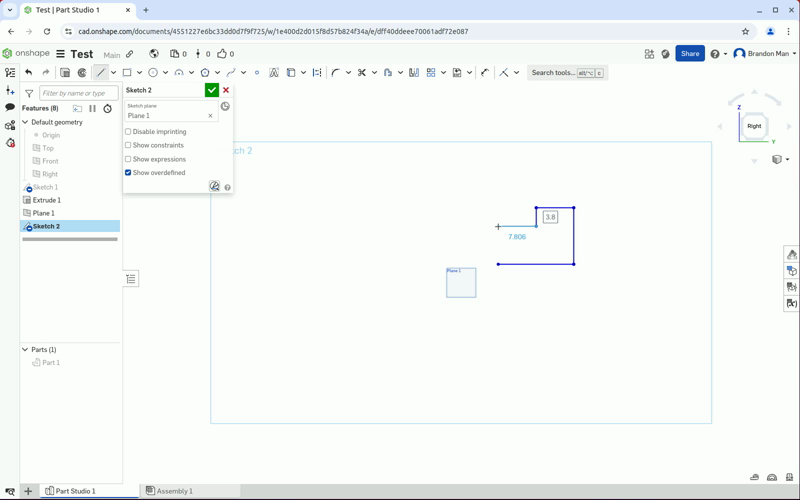
key_up(shift)
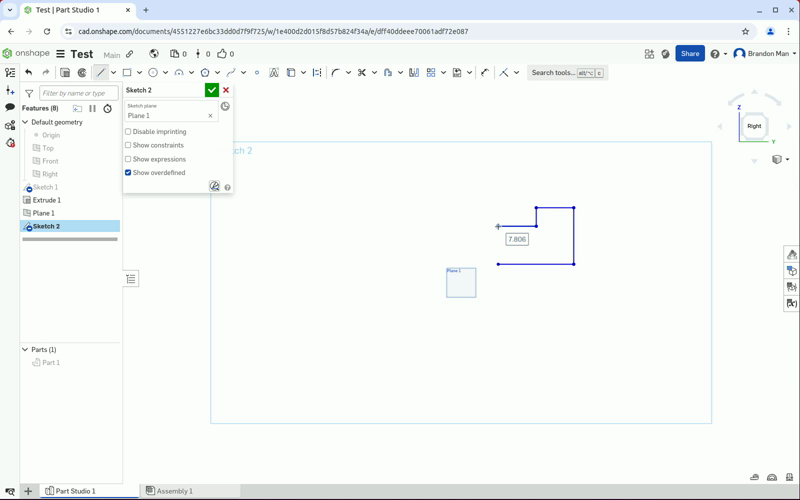
mouse_move(528, 226)
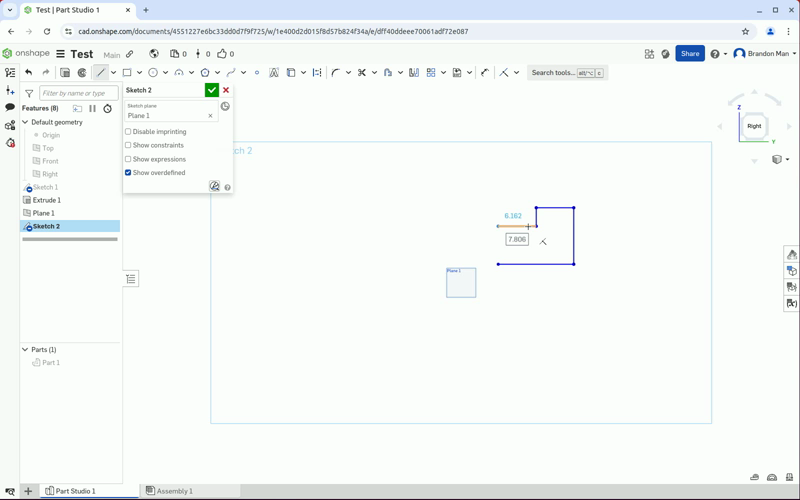
key_down(shift)
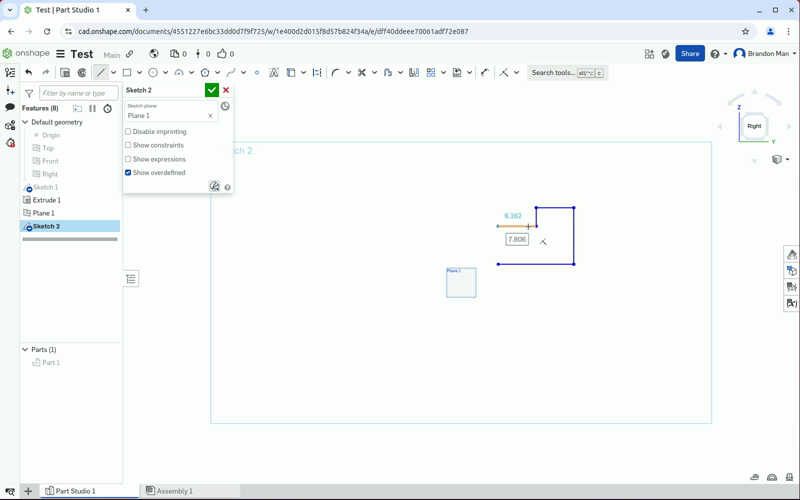
mouse_move(498, 264)
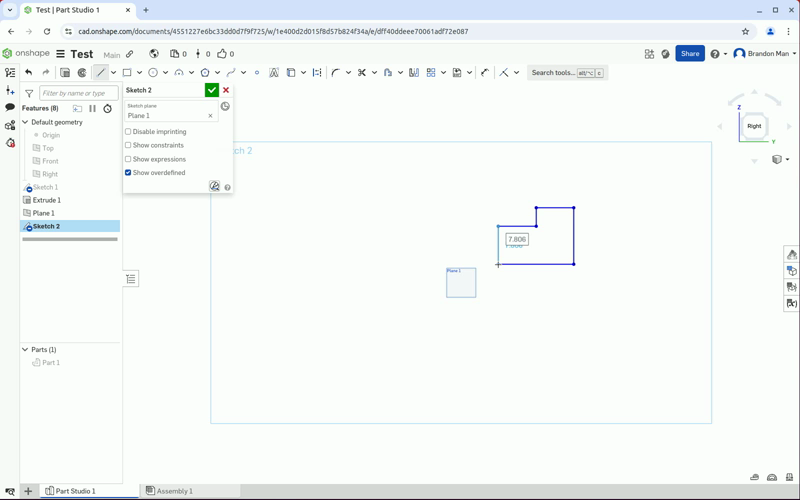
key_up(shift)
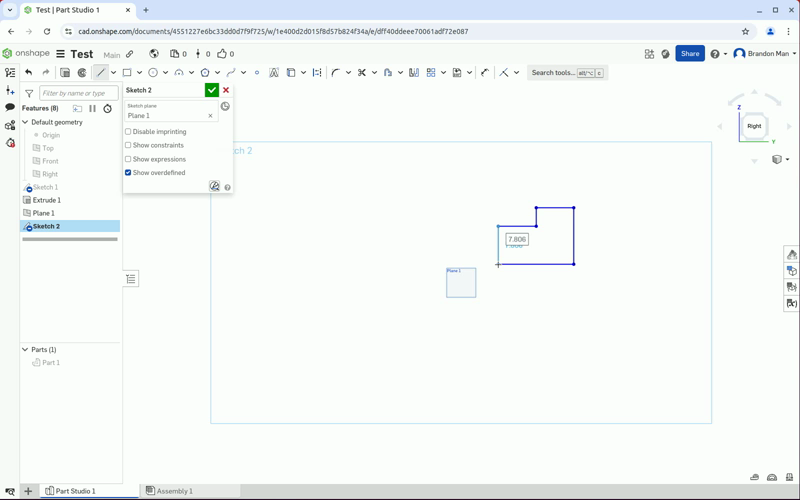
click(498, 264)
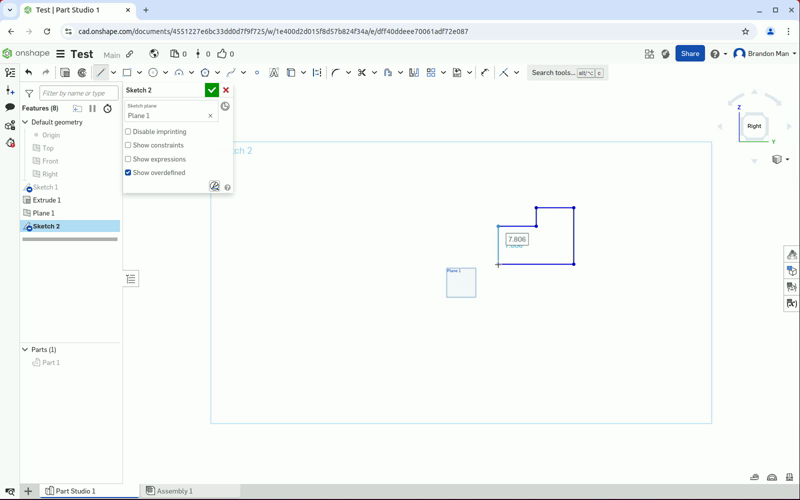
key(esc)
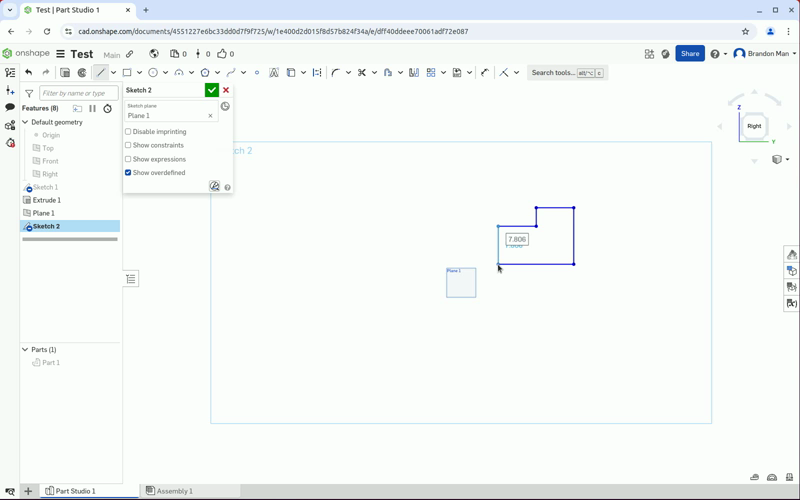
mouse_move(502, 229)
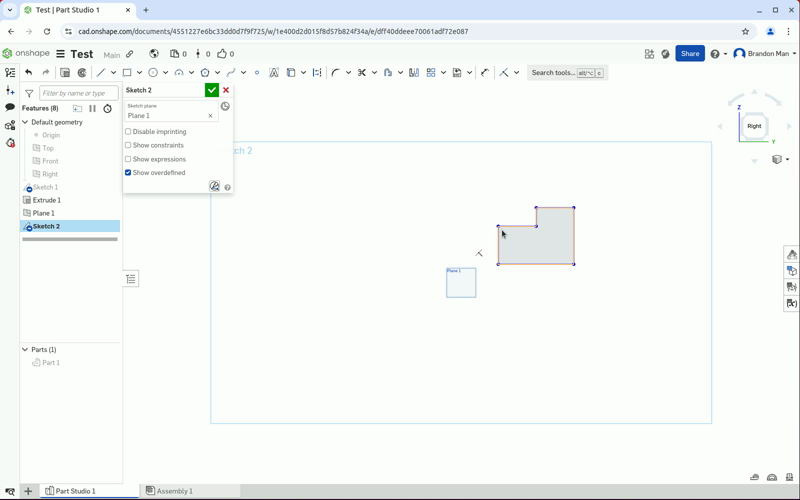
click(502, 229)
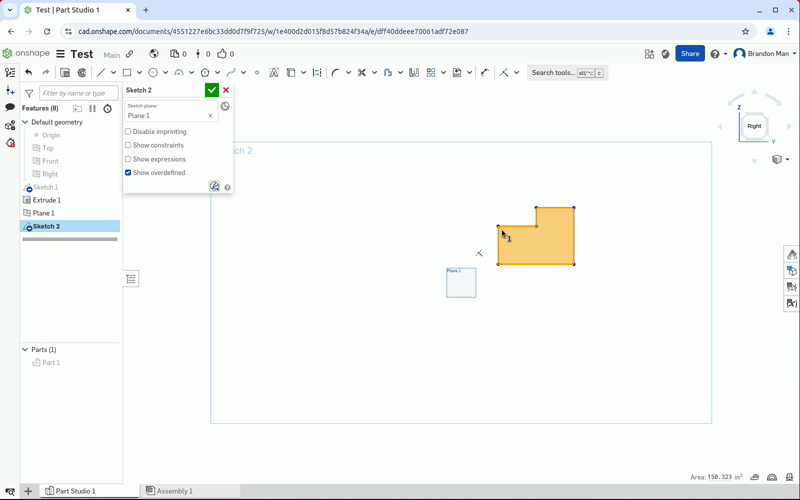
mouse_move(73, 352)
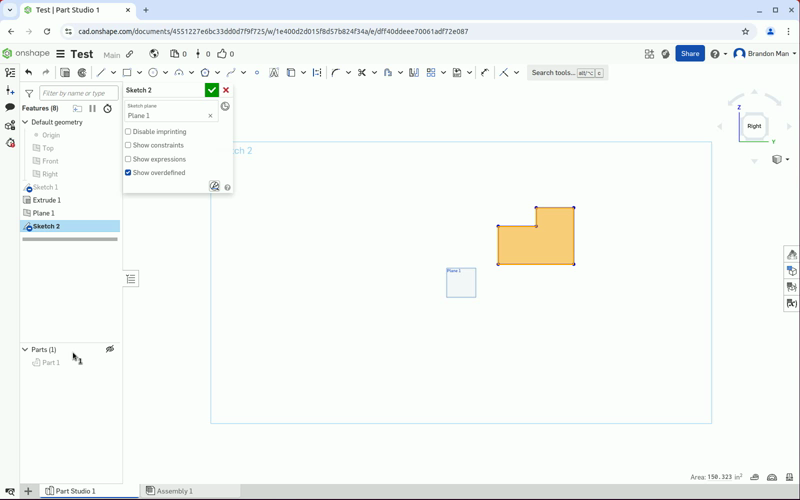
key(shift+y)
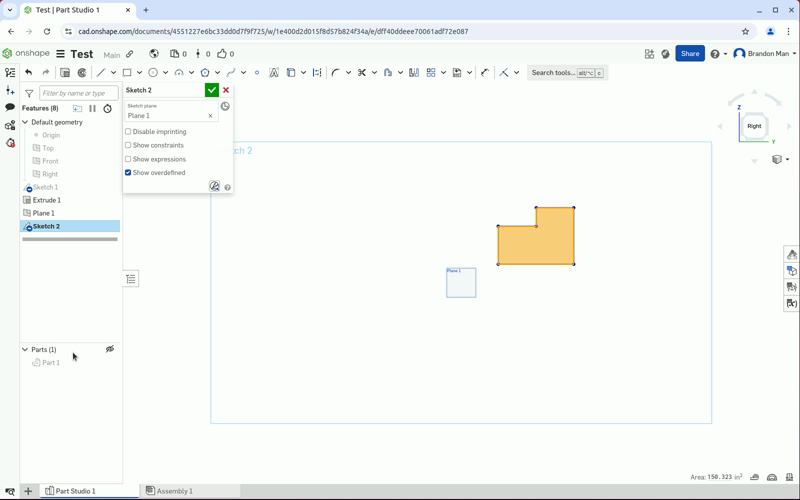
key(shift+e)
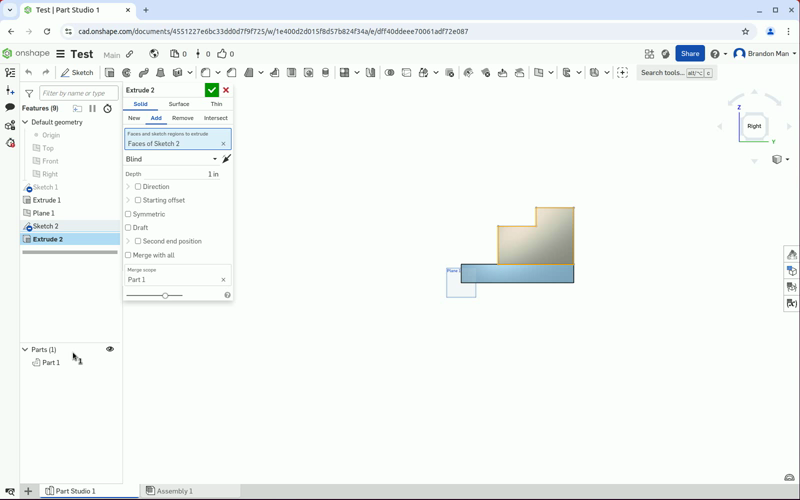
mouse_move(143, 106)
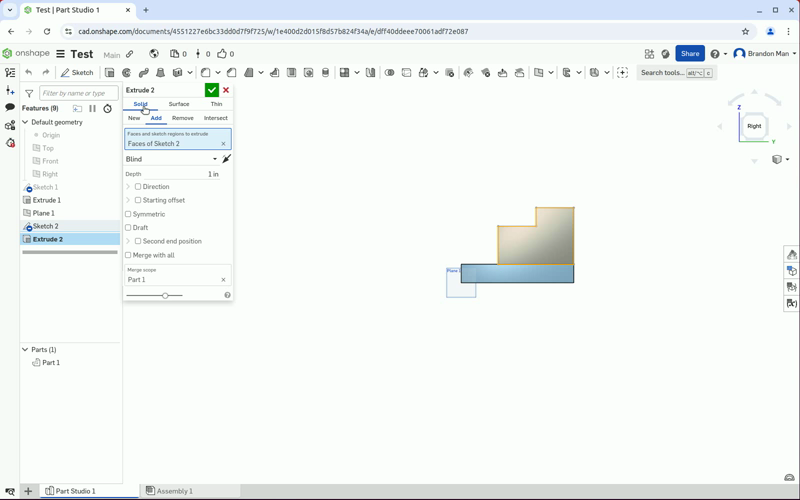
click(143, 106)
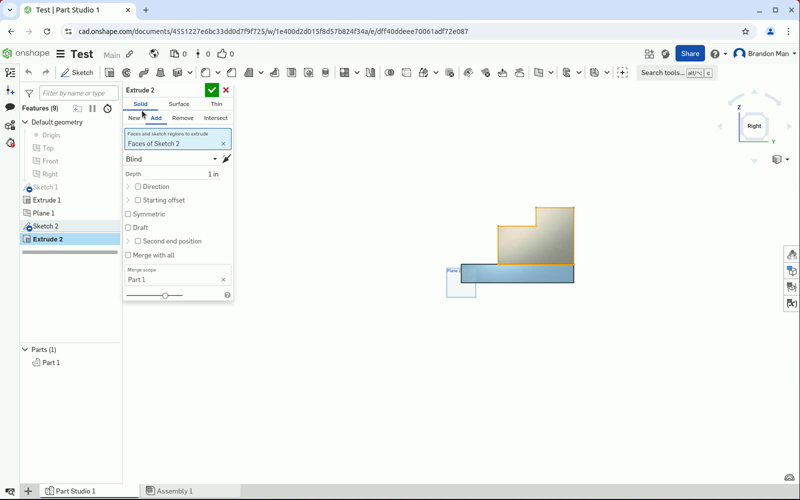
mouse_move(137, 120)
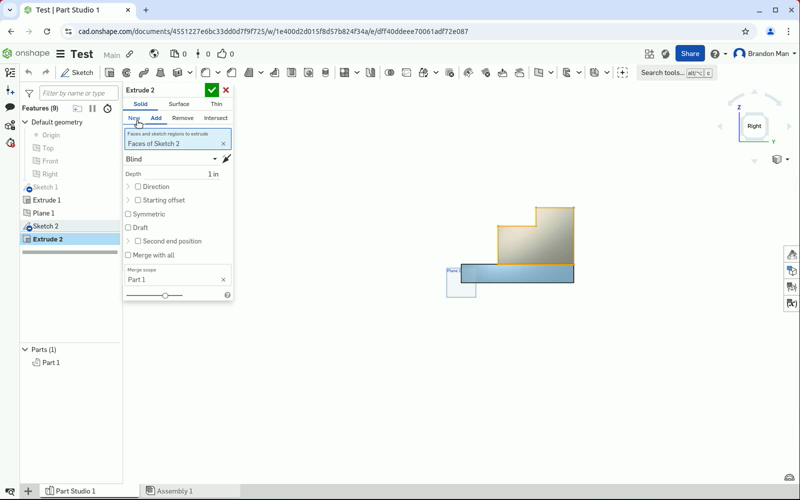
click(137, 120)
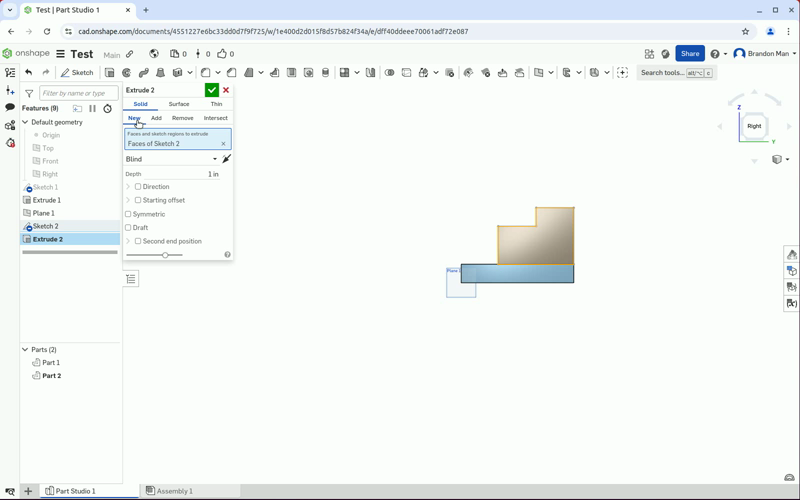
key(tab, 4)
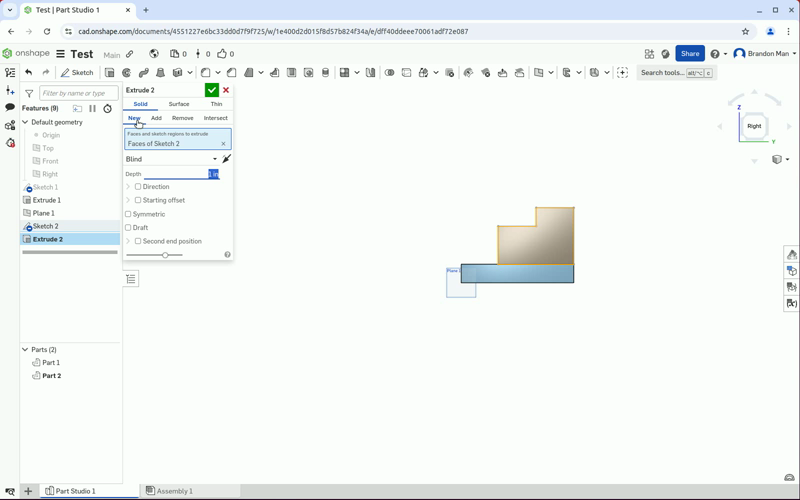
text(-15.405)
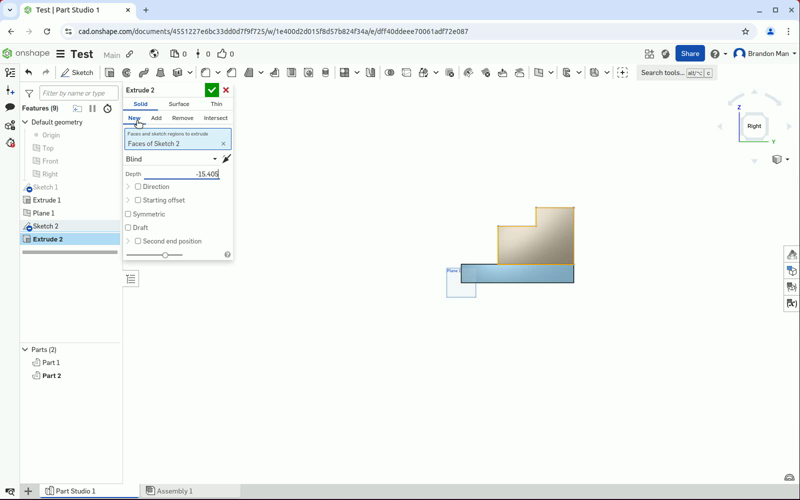
key(enter)
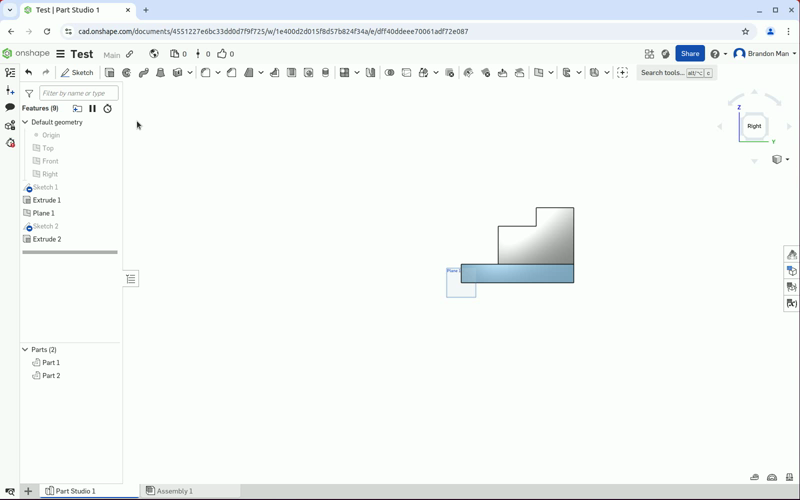
key(shift+h)
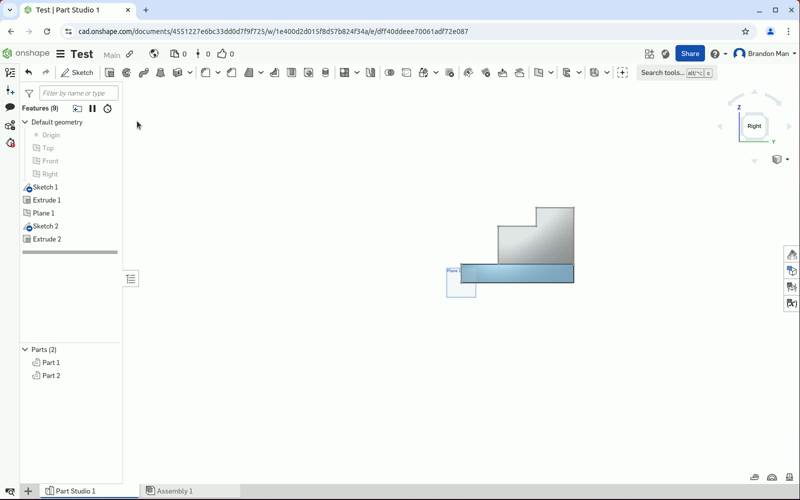
key(shift+h)
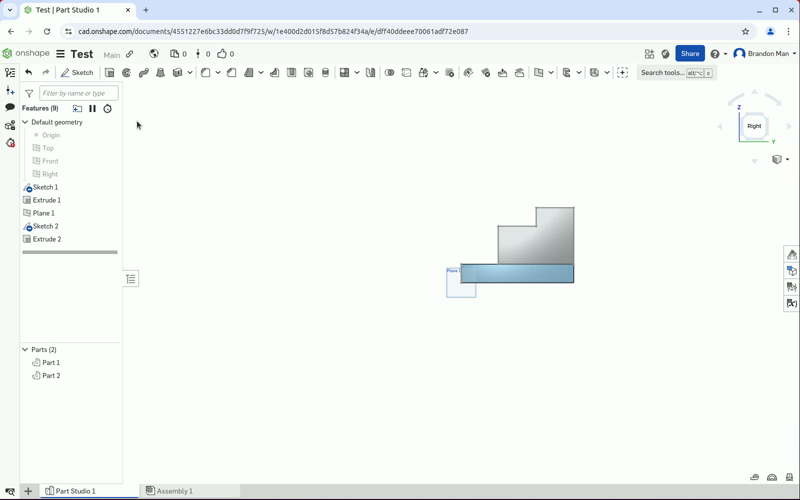
key(shift+7)
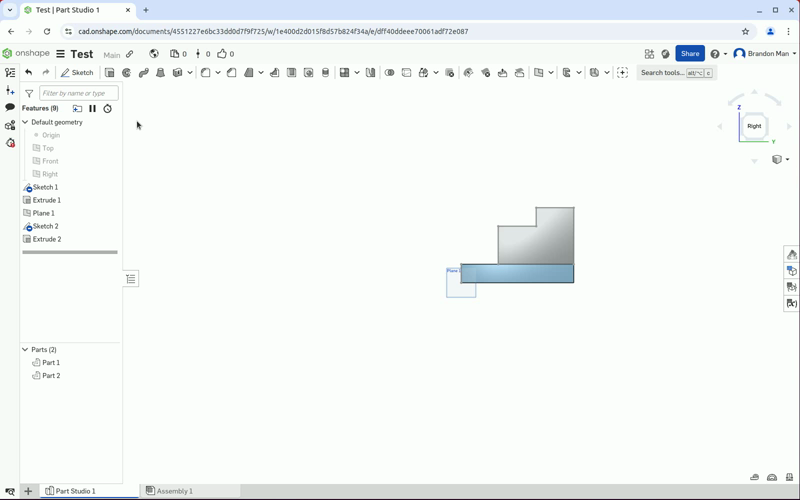
key(right, 2)
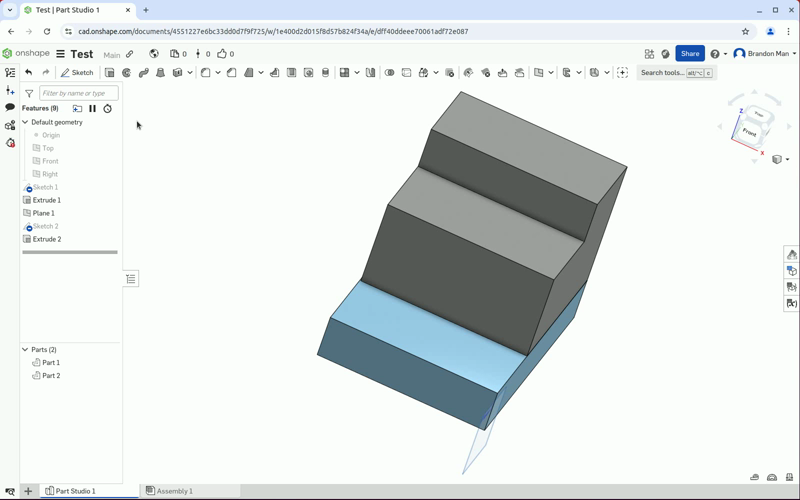
key(down, 2)
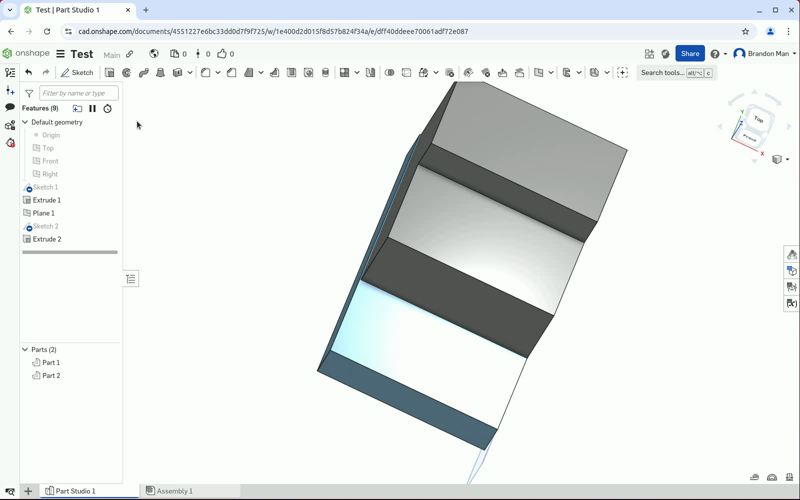
key(up, 2)
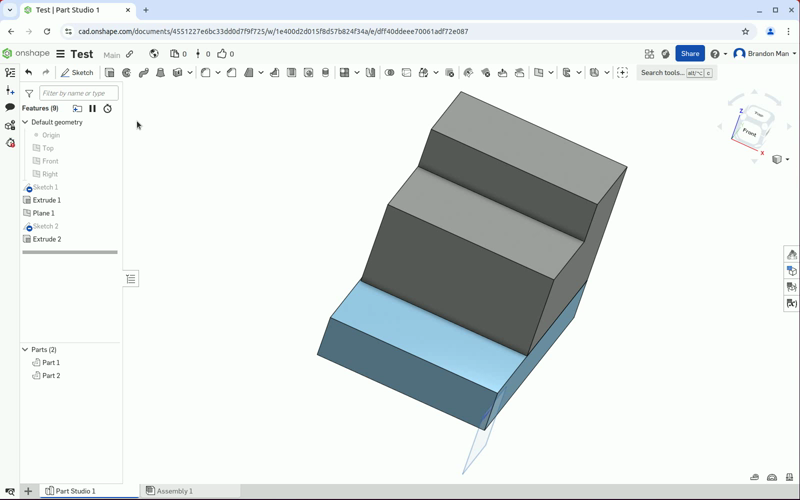
key(left, 2)
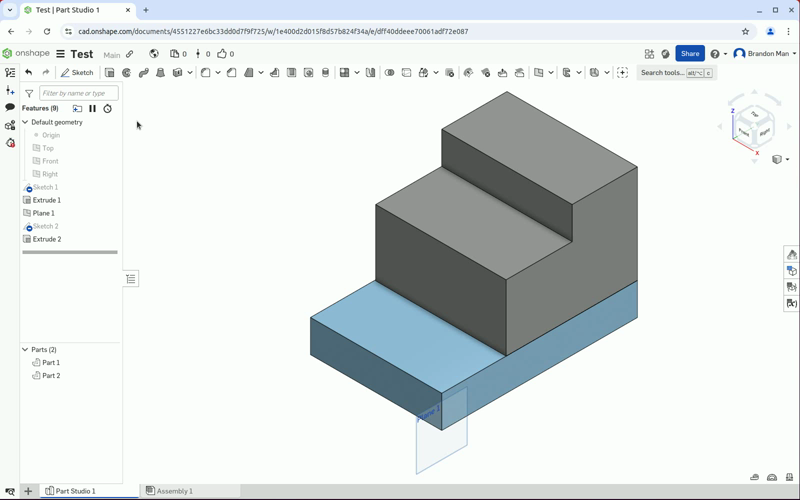
mouse_move(73, 189)
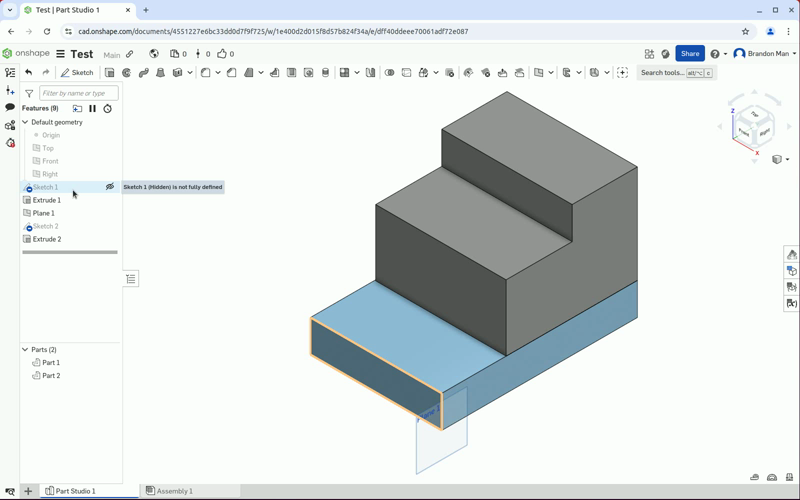
click(73, 189)